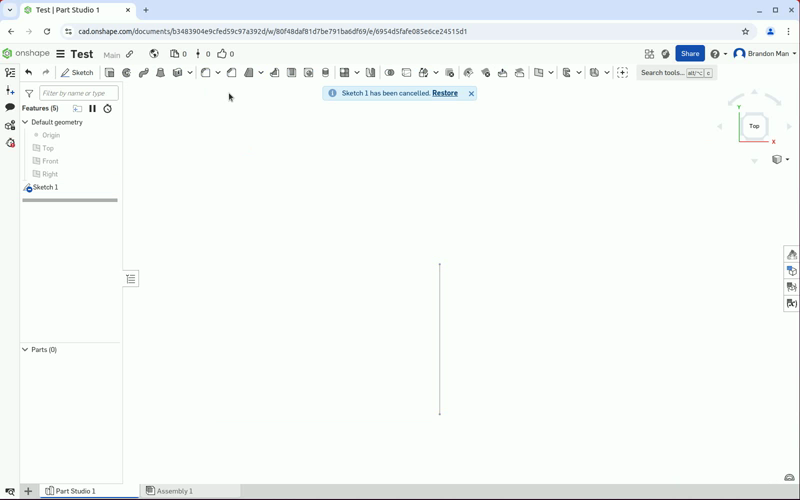
key(shift+h)
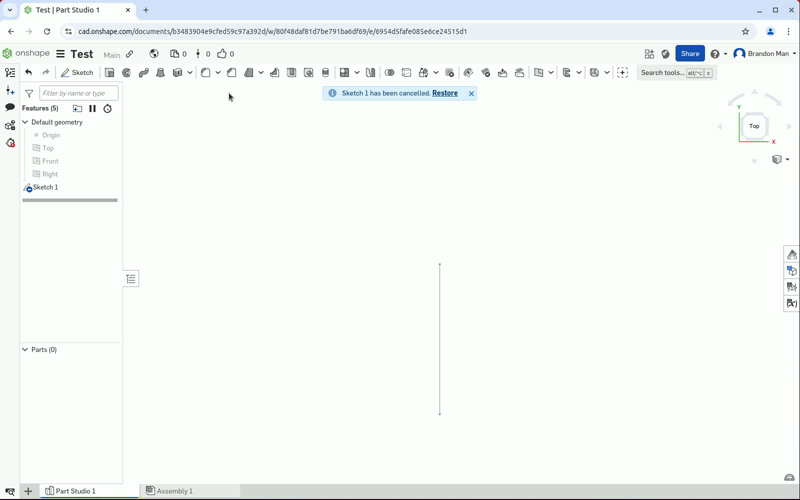
key(shift+s)
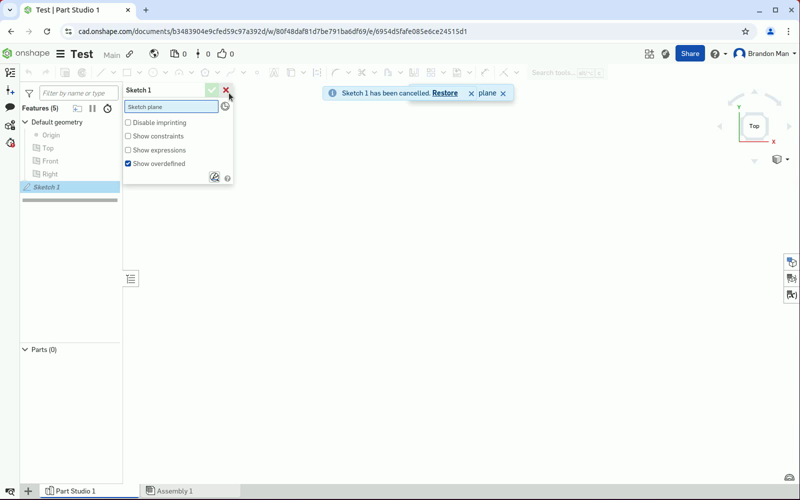
mouse_move(73, 150)
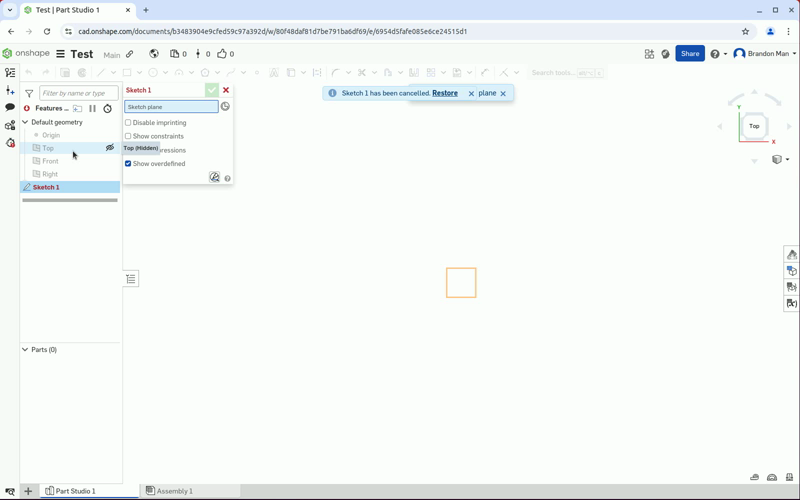
click(73, 150)
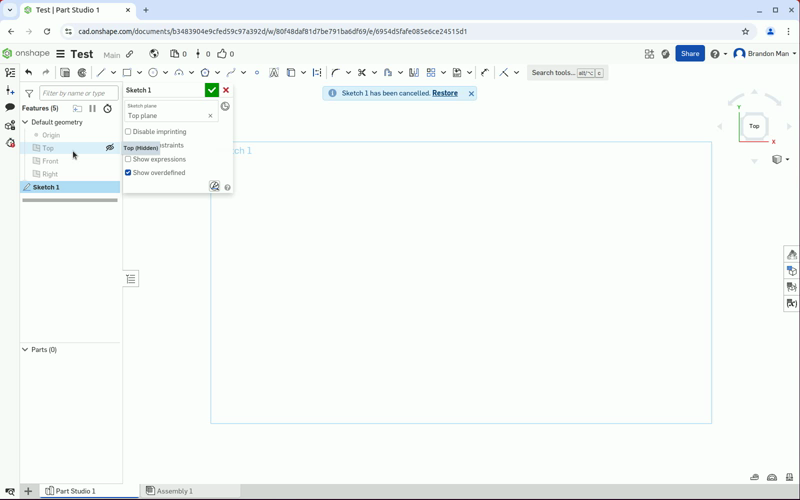
mouse_move(73, 352)
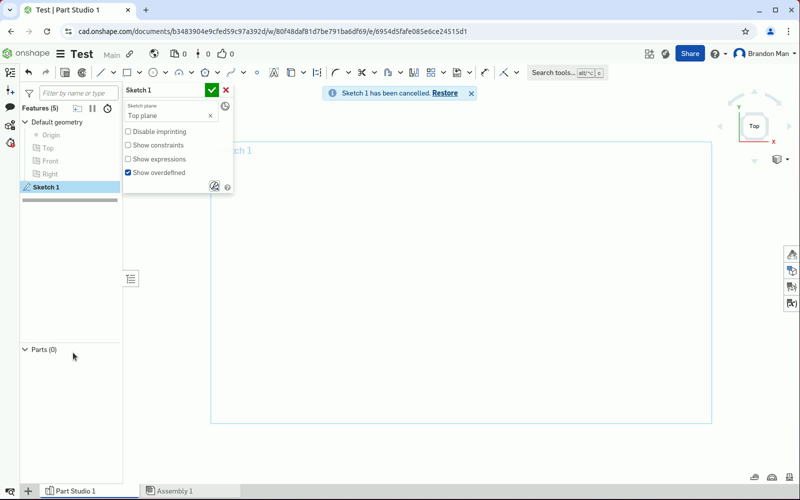
key(y)
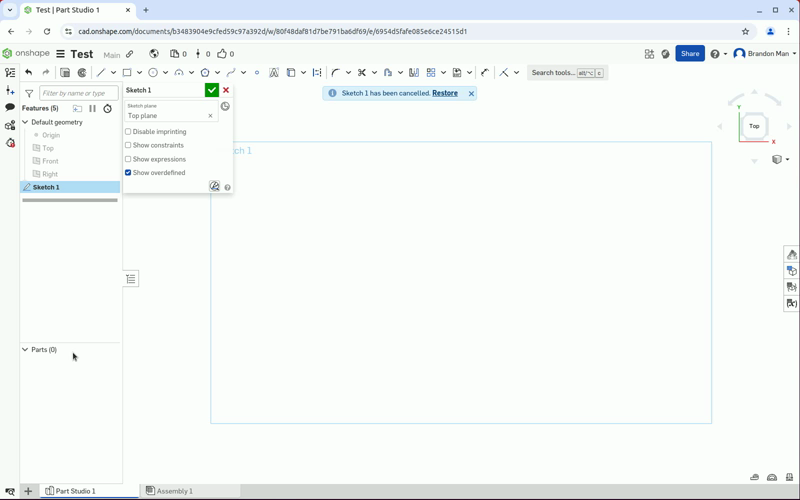
key(l)
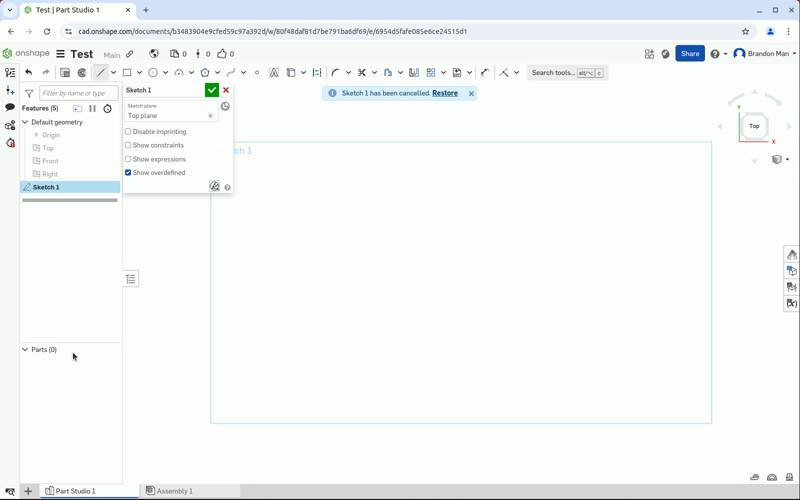
key_down(shift)
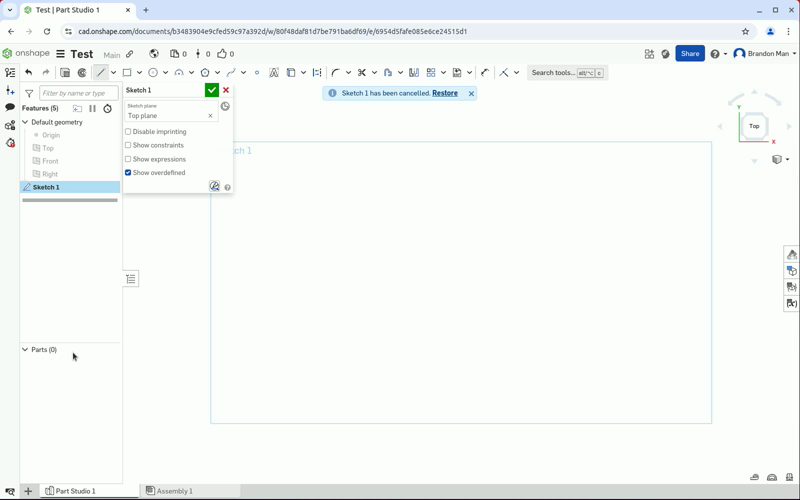
mouse_move(375, 395)
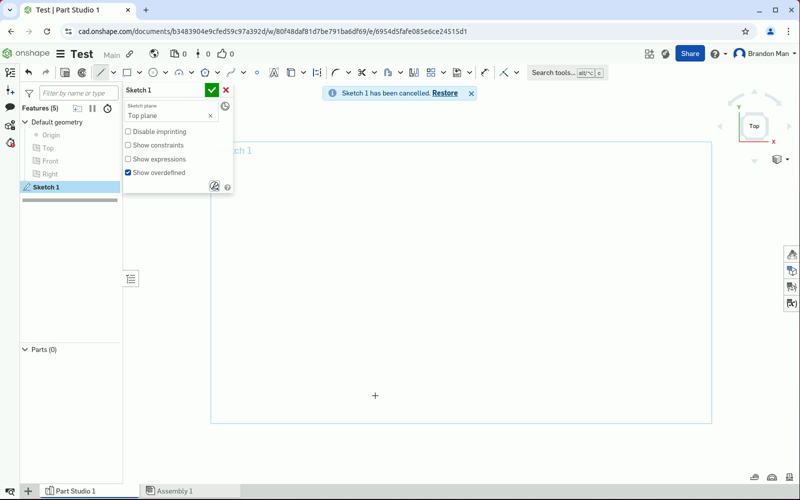
click(375, 395)
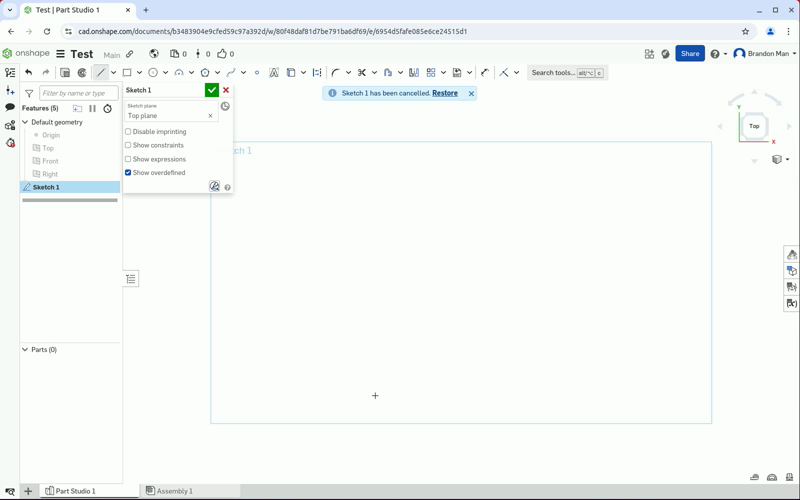
key_up(shift)
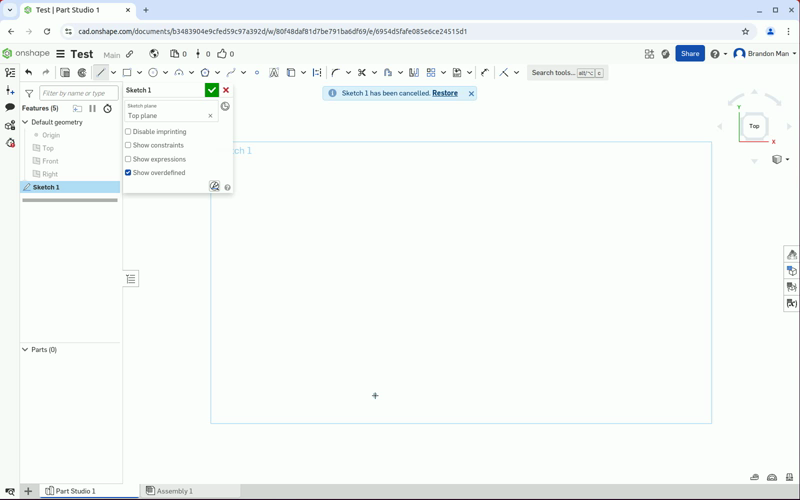
key_down(shift)
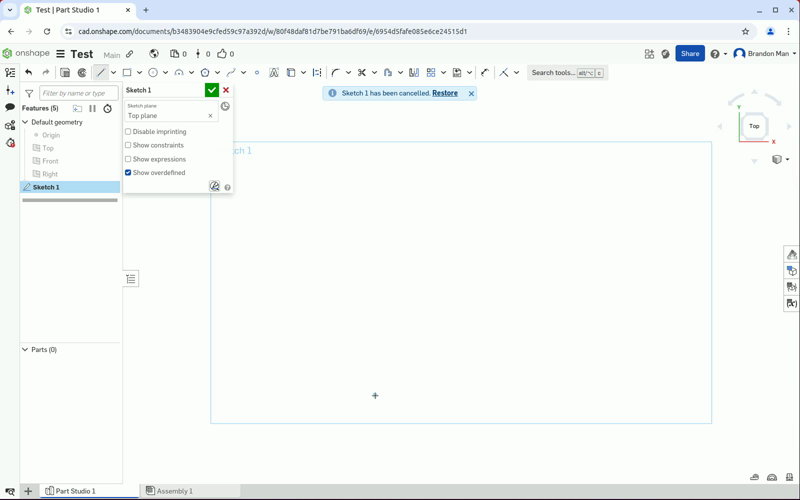
mouse_move(544, 395)
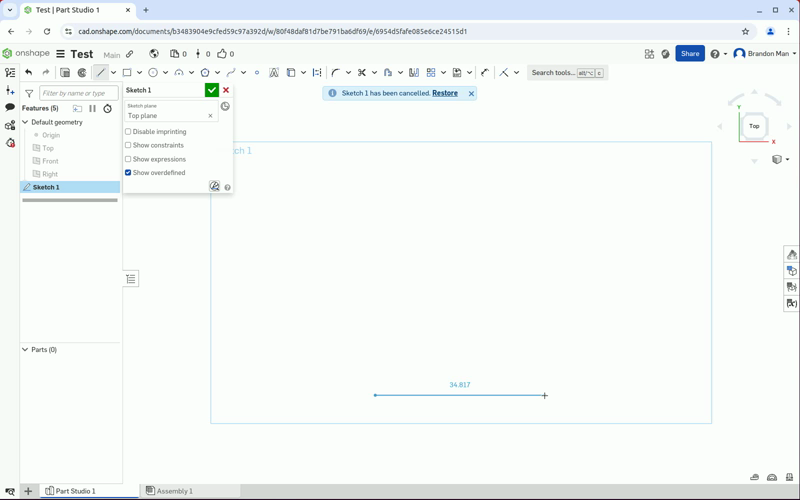
click(544, 395)
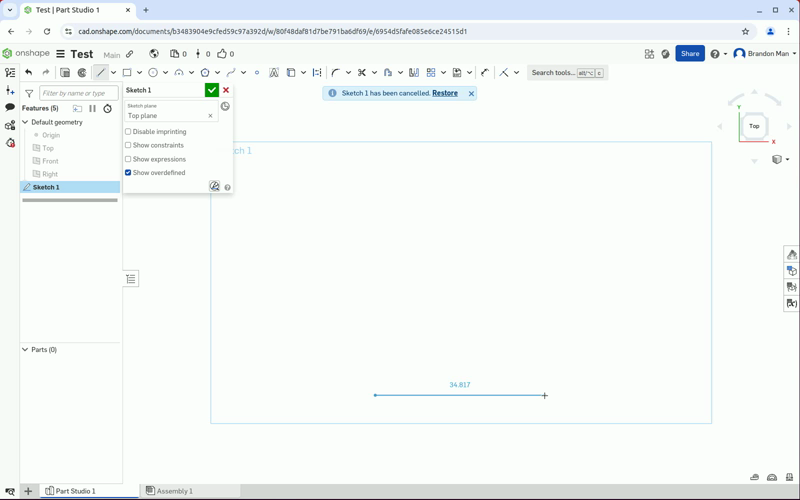
key_up(shift)
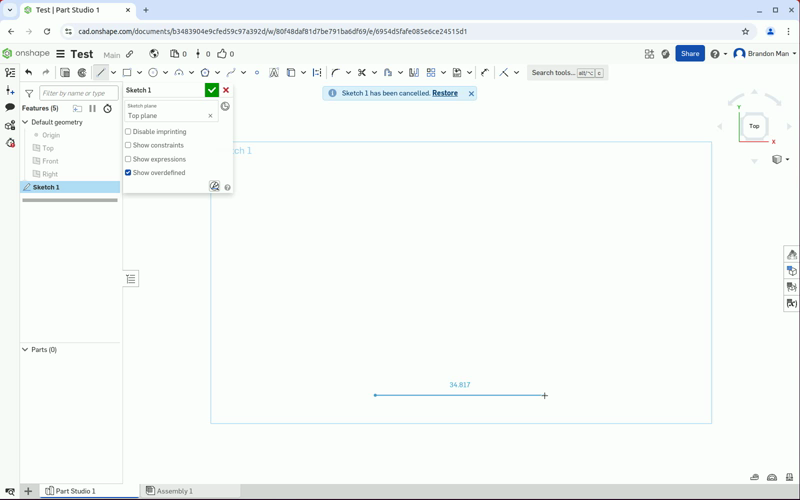
key_down(shift)
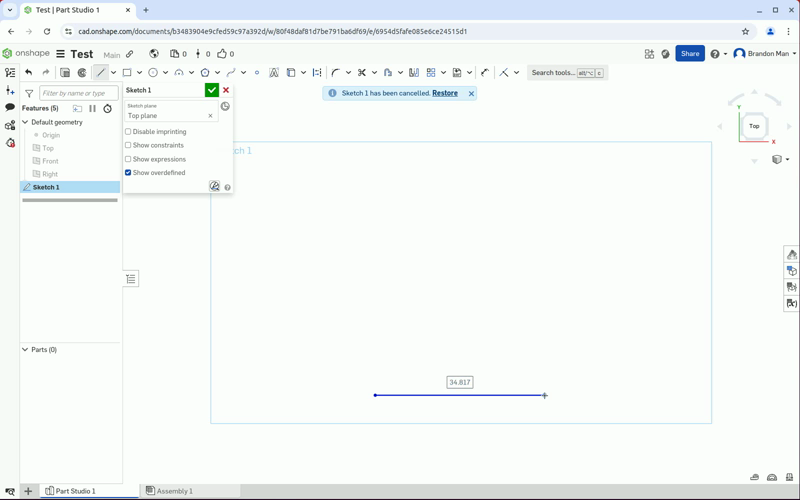
mouse_move(544, 171)
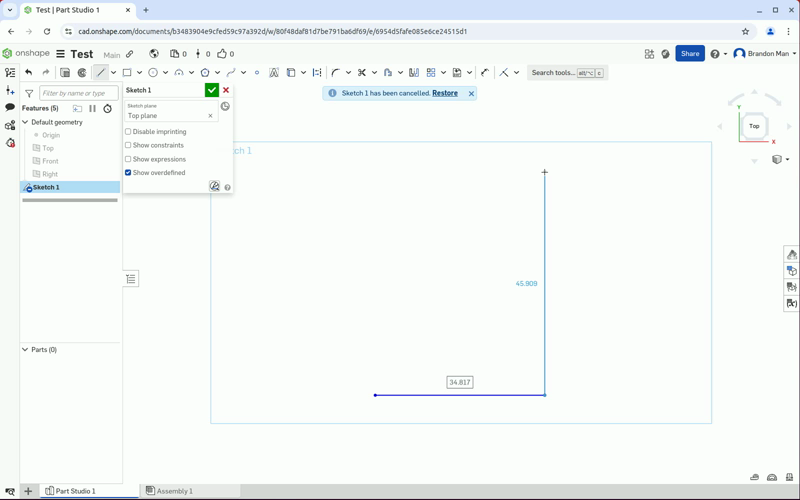
click(544, 171)
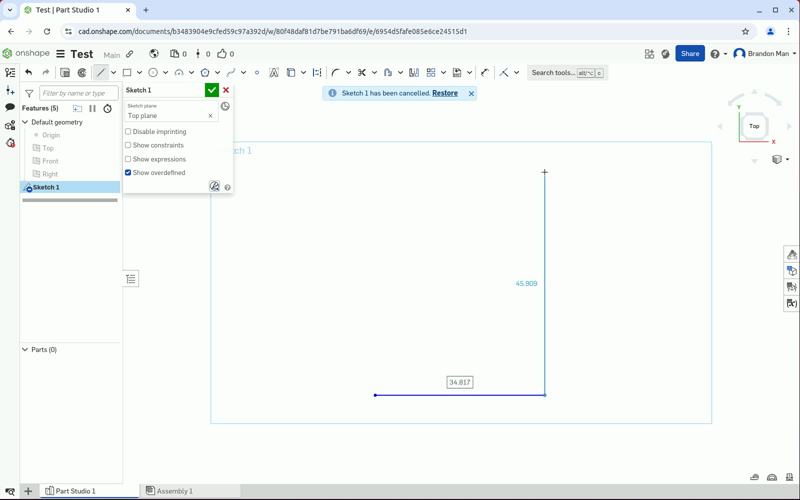
key_up(shift)
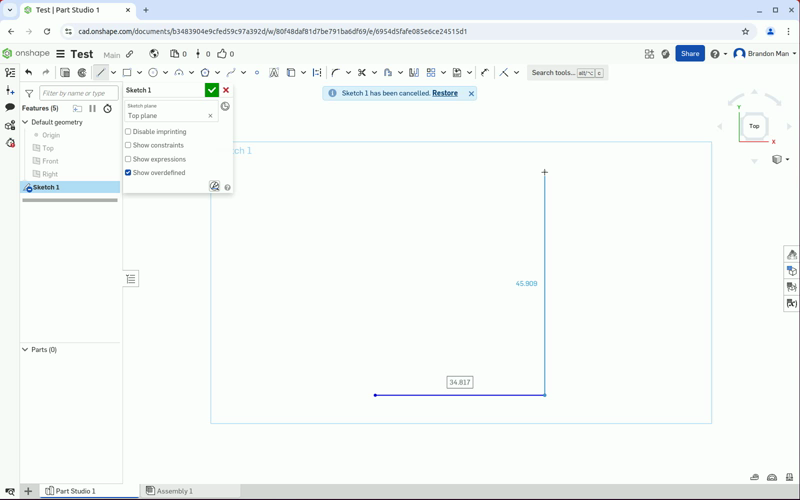
key_down(shift)
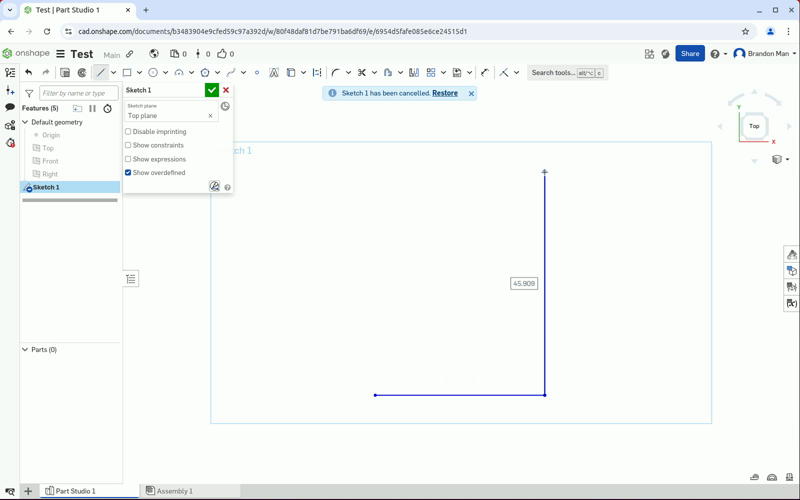
mouse_move(375, 171)
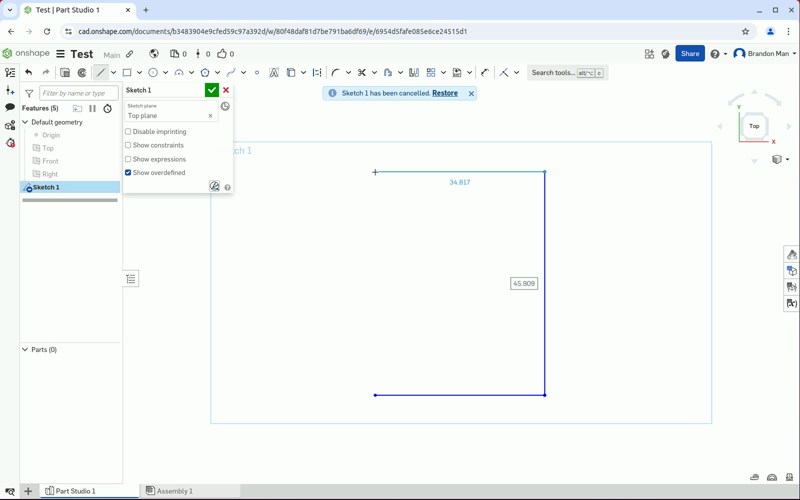
click(375, 171)
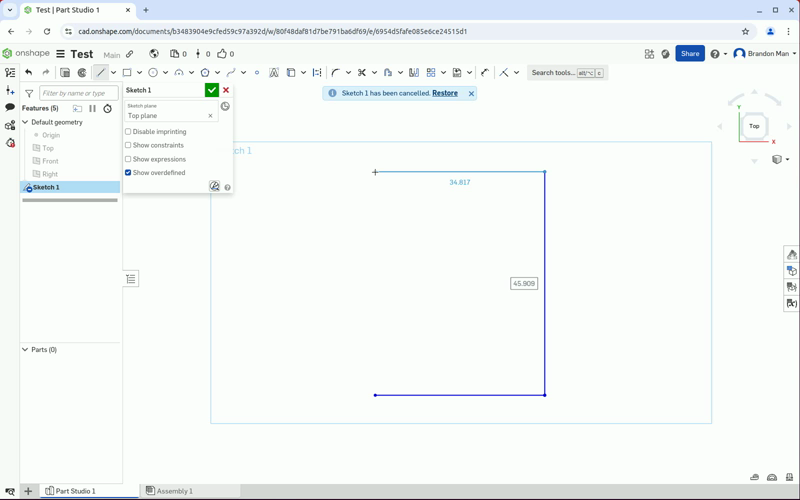
key_up(shift)
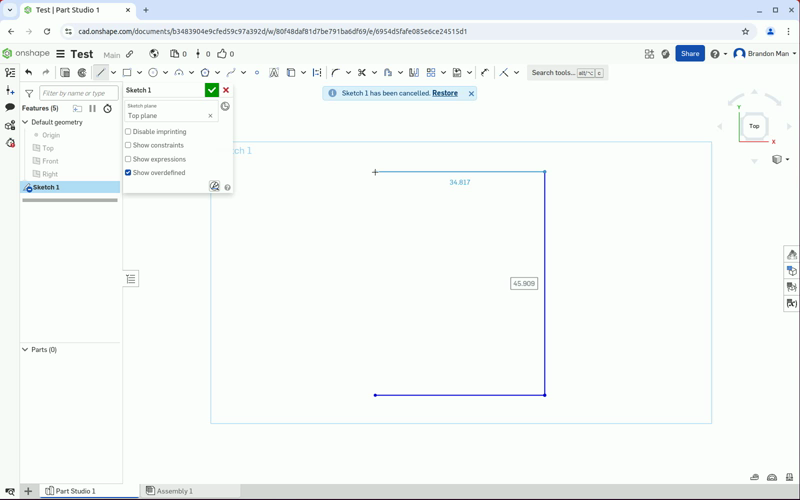
key_down(shift)
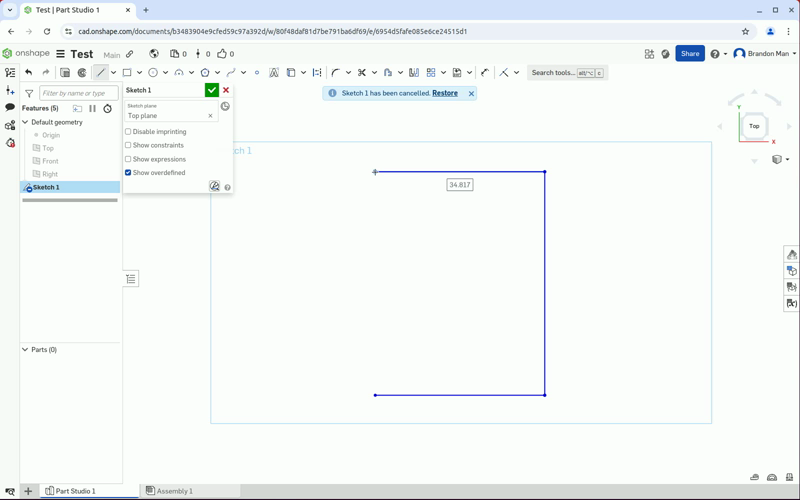
mouse_move(375, 395)
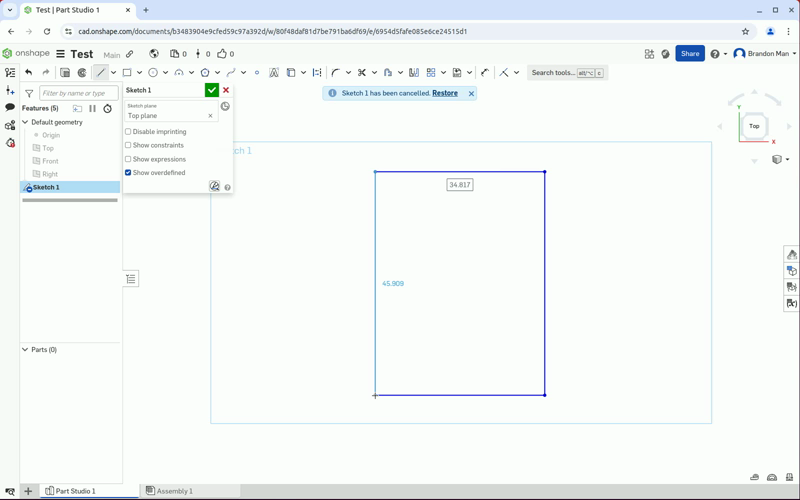
key_up(shift)
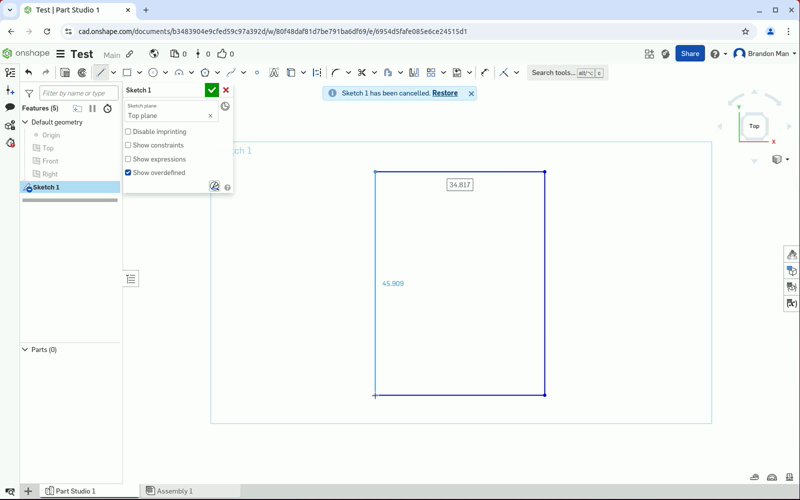
click(375, 395)
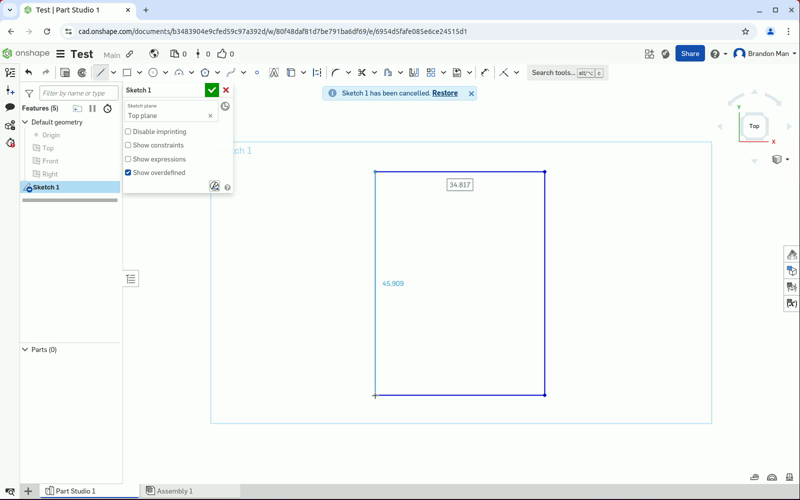
key(esc)
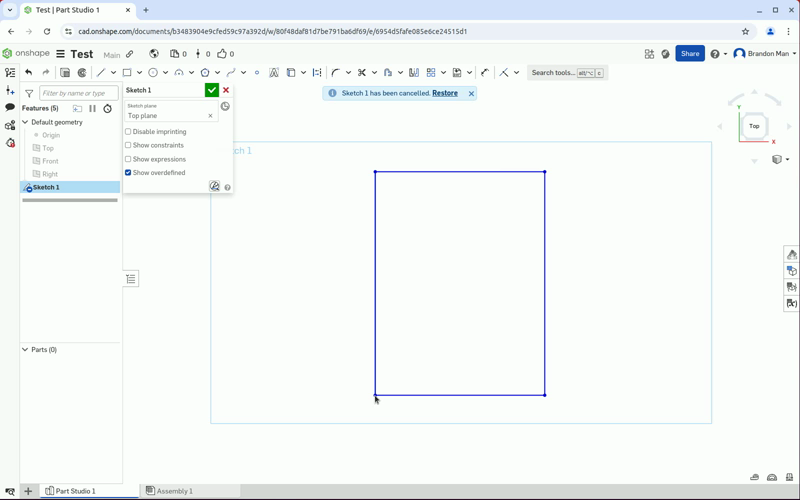
mouse_move(490, 211)
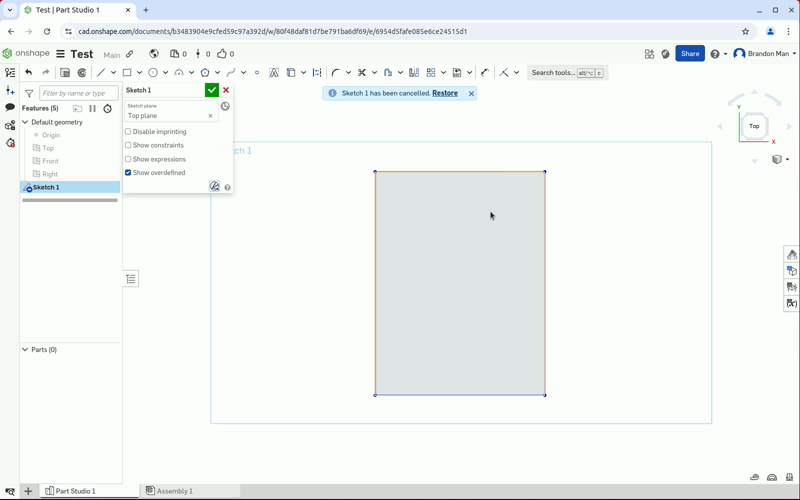
click(490, 211)
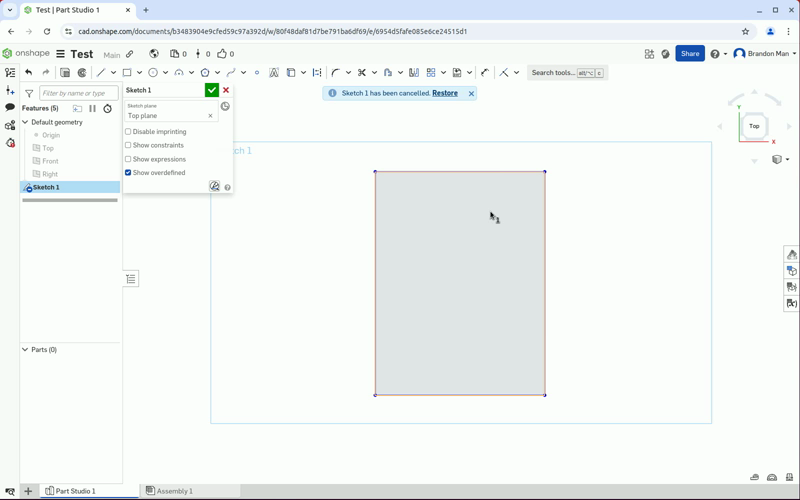
mouse_move(73, 352)
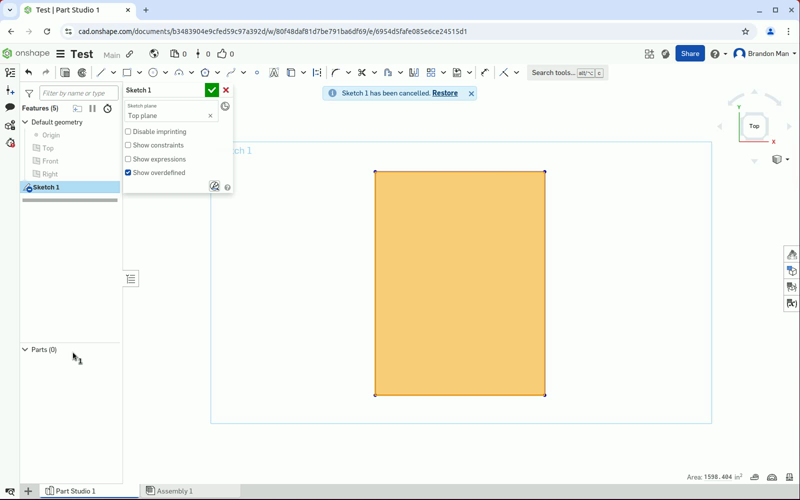
key(shift+y)
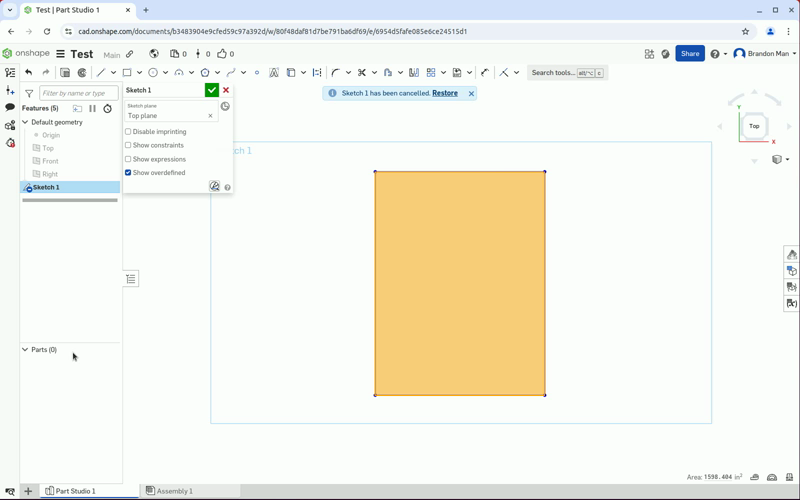
key(shift+e)
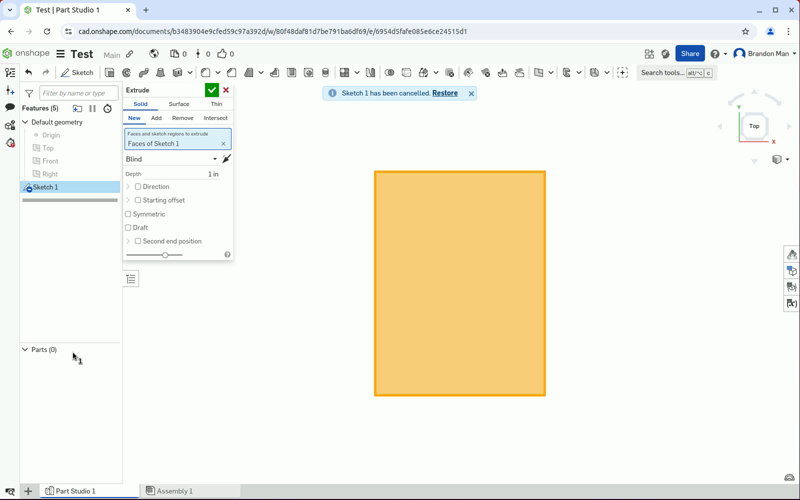
mouse_move(143, 106)
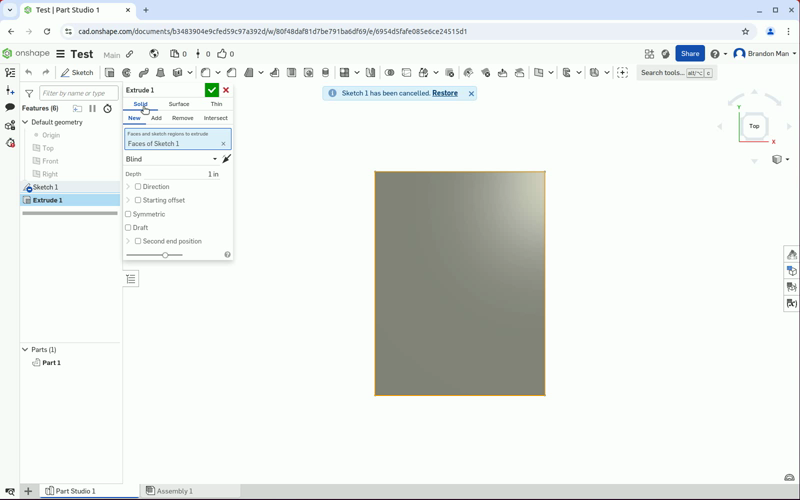
click(143, 106)
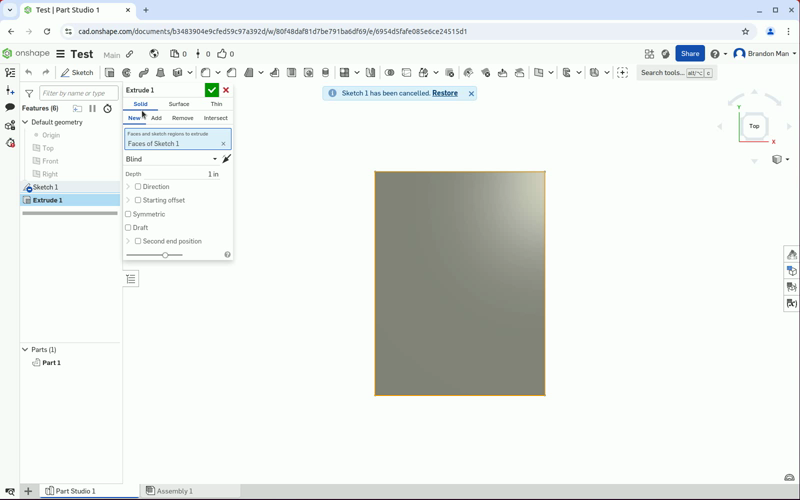
mouse_move(137, 120)
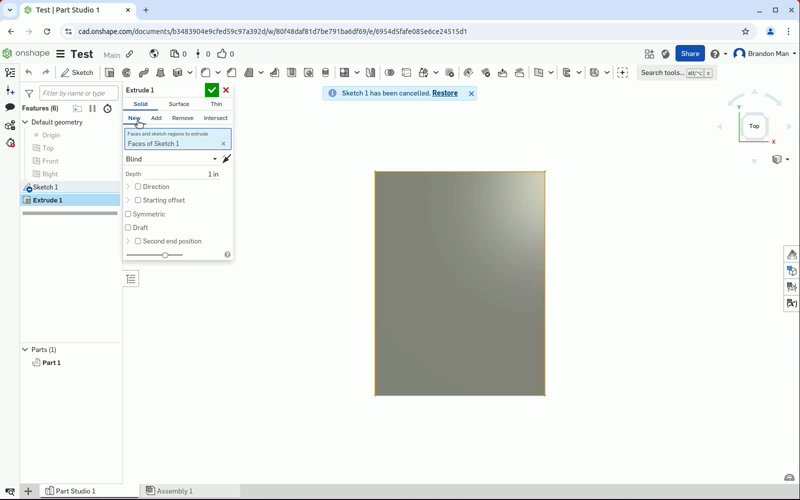
click(137, 120)
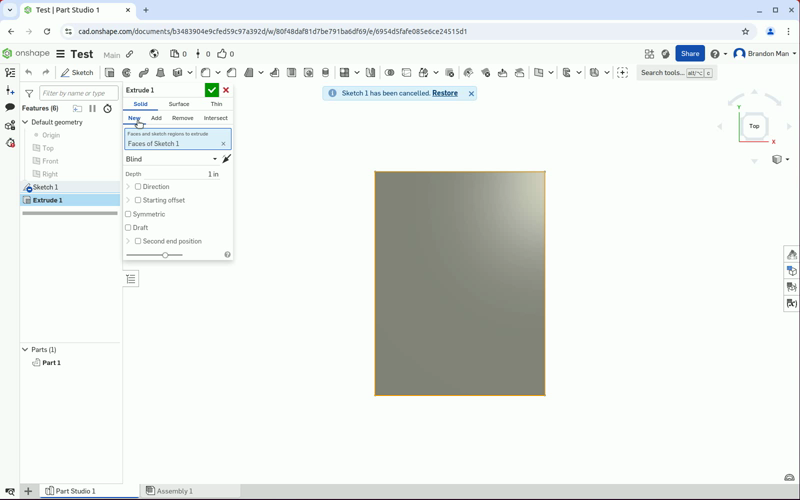
key(tab, 4)
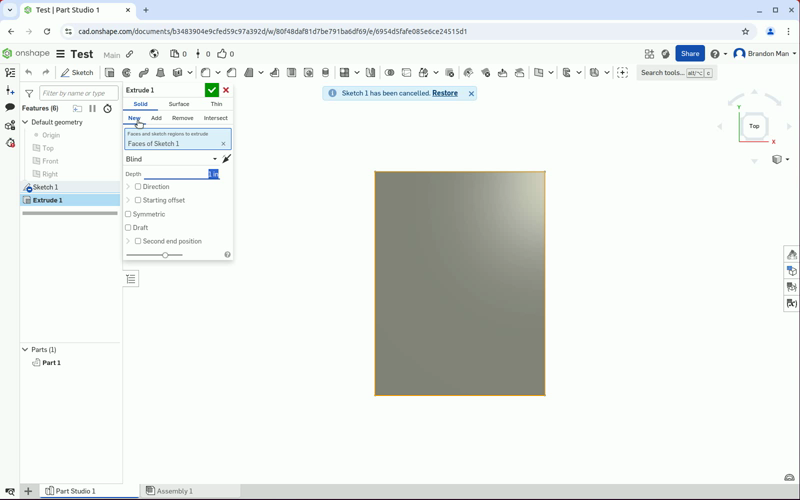
text(11.795)
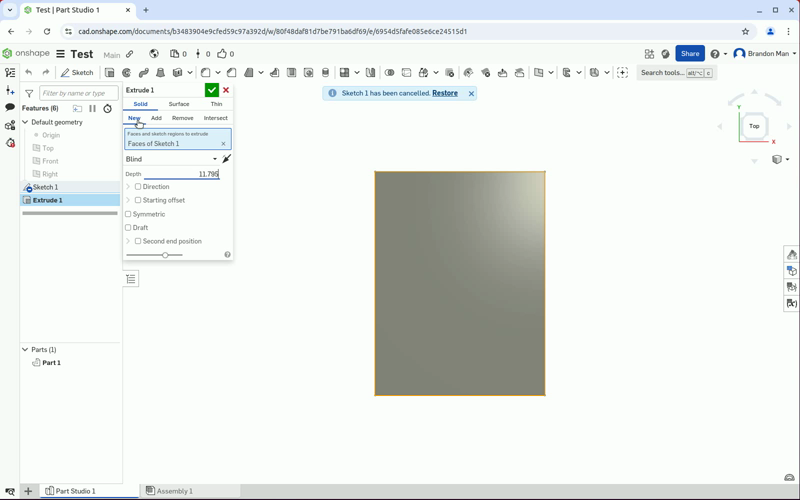
key(enter)
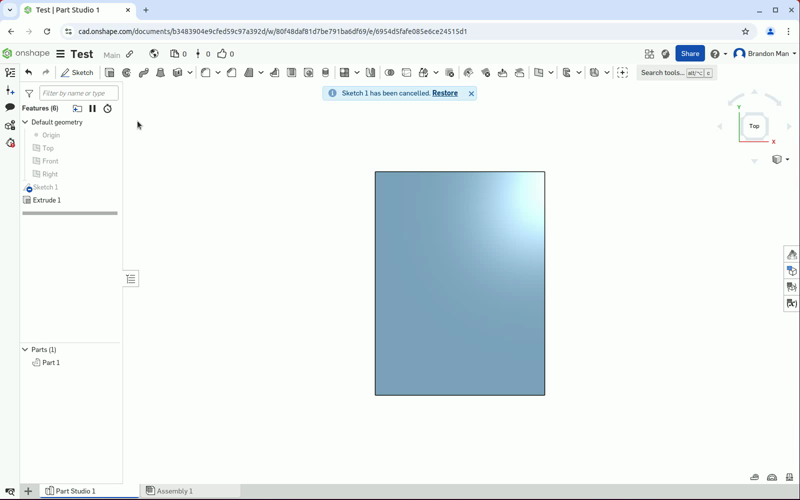
key(shift+h)
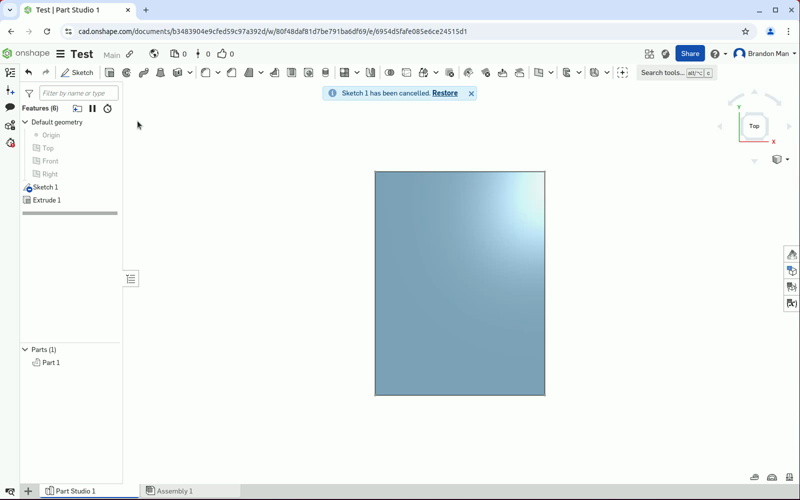
key(shift+h)
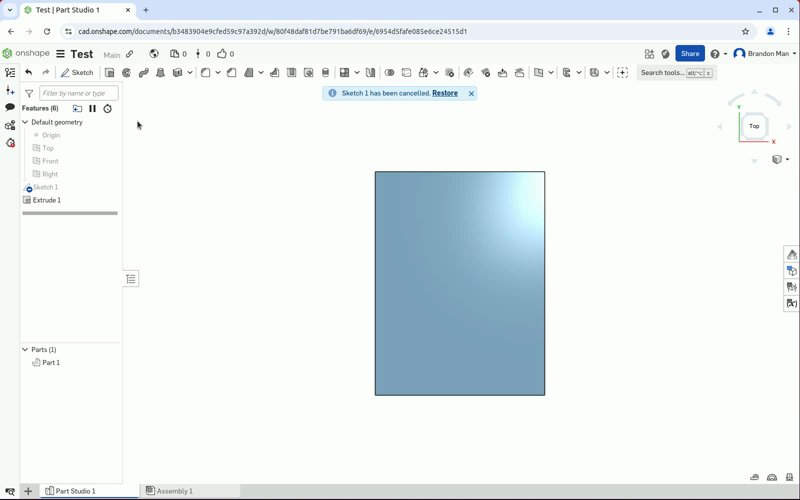
mouse_move(73, 189)
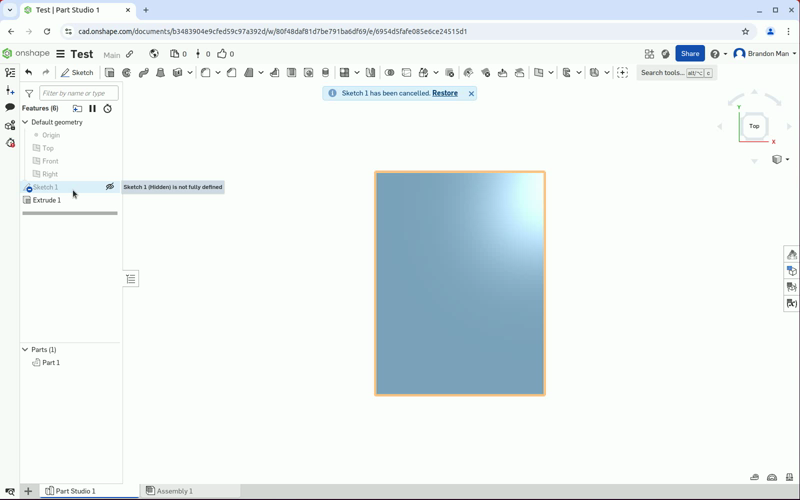
click(73, 189)
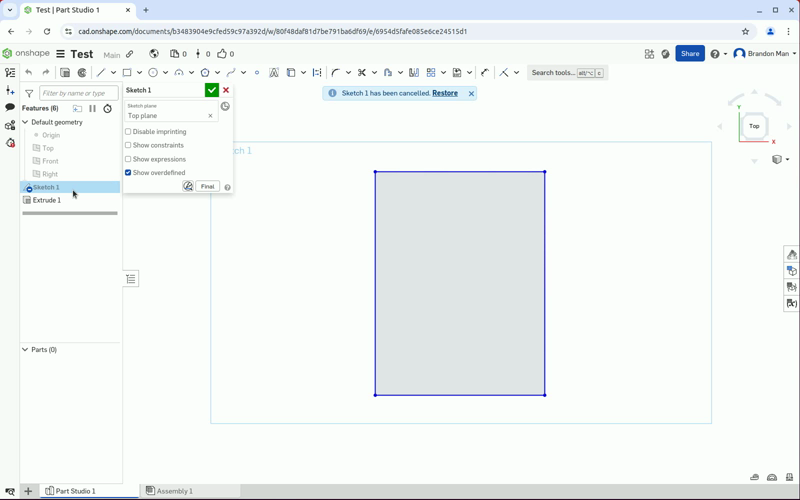
mouse_move(229, 92)
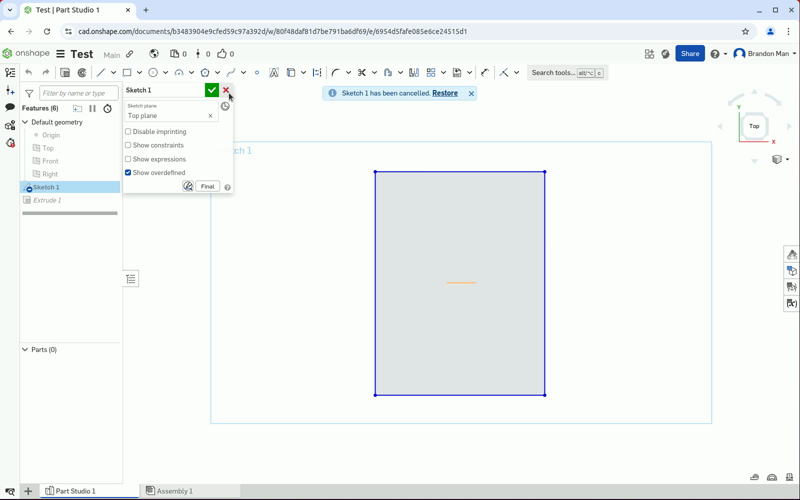
click(229, 92)
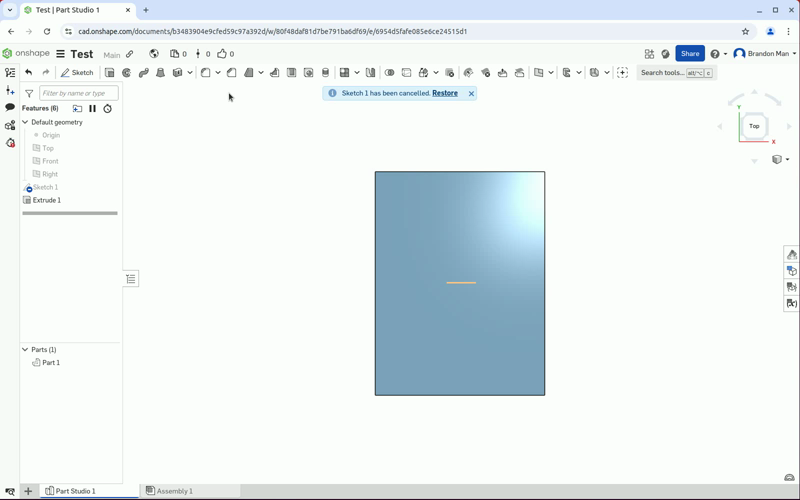
mouse_move(541, 75)
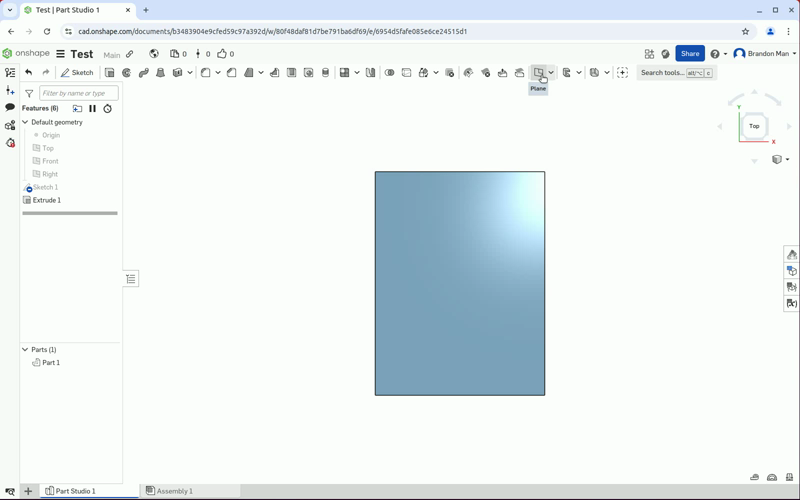
click(541, 75)
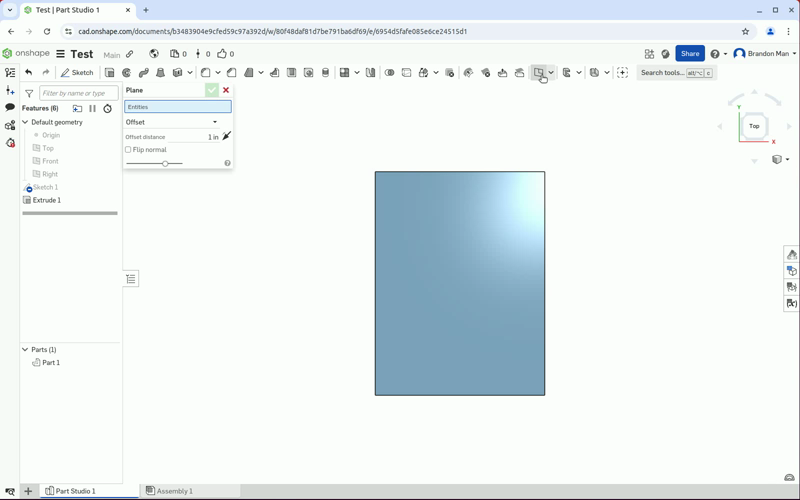
mouse_move(73, 150)
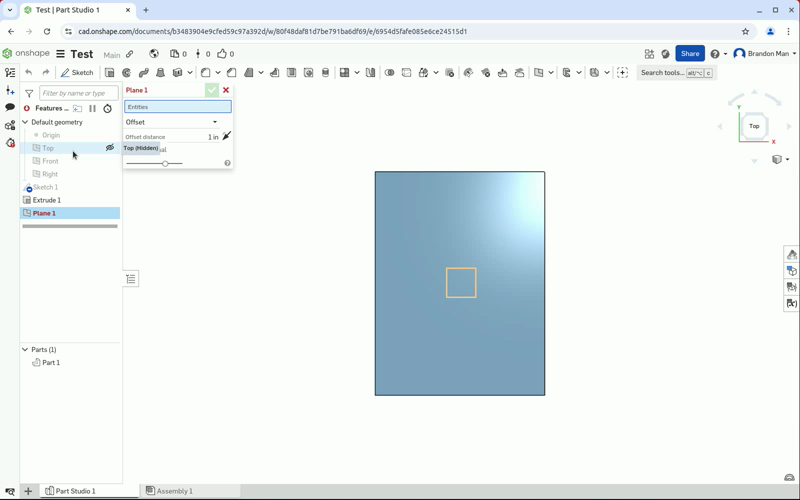
click(73, 150)
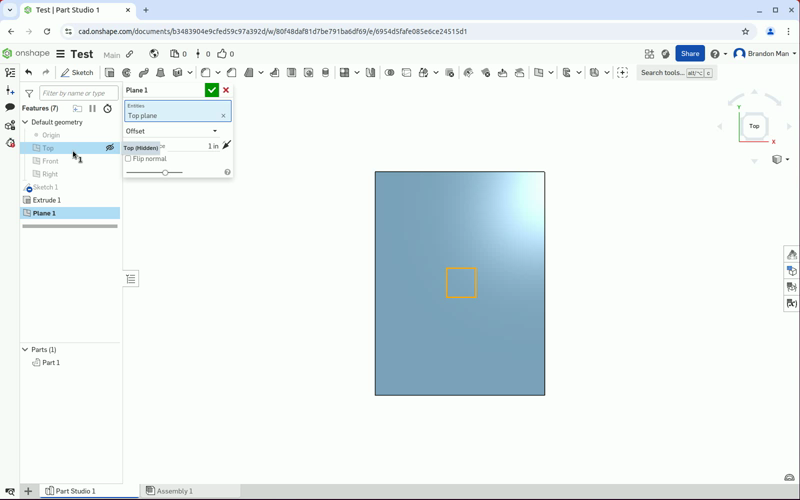
key(tab, 2)
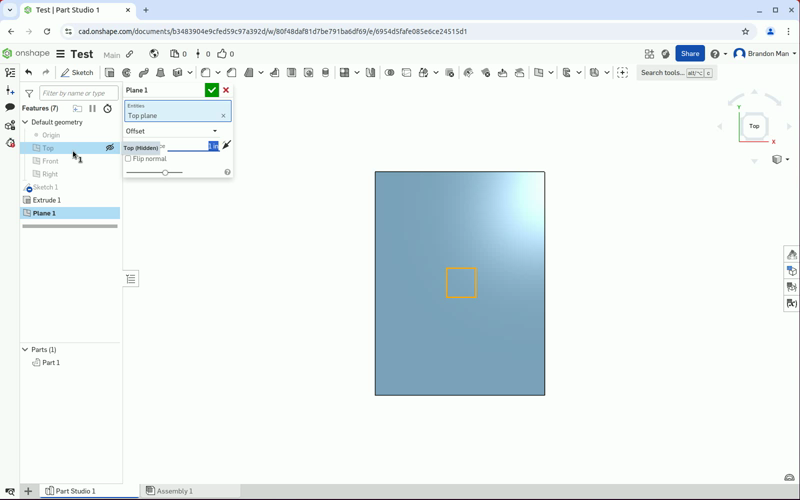
text(11.801)
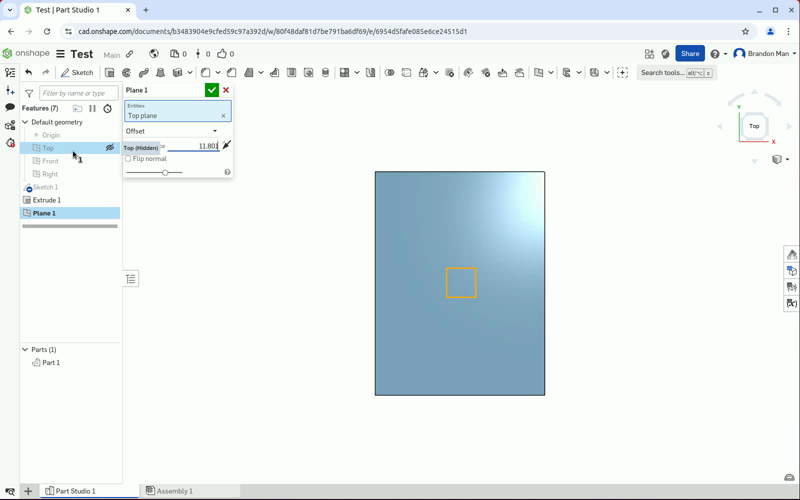
key(enter, 2)
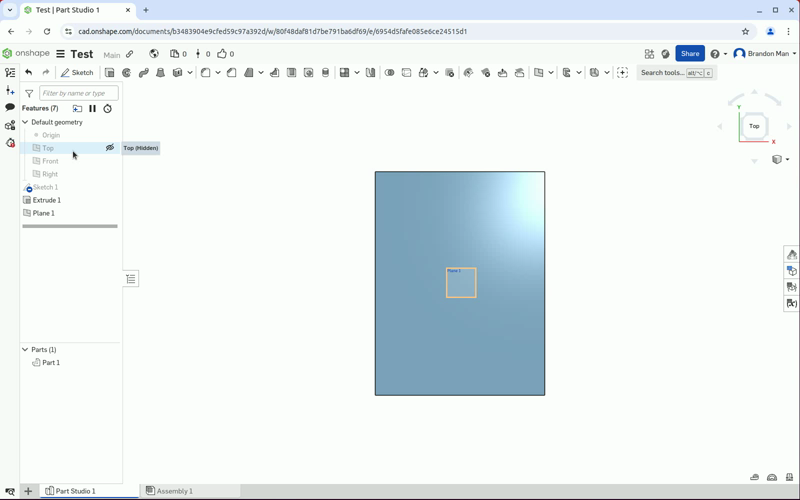
key(shift+s)
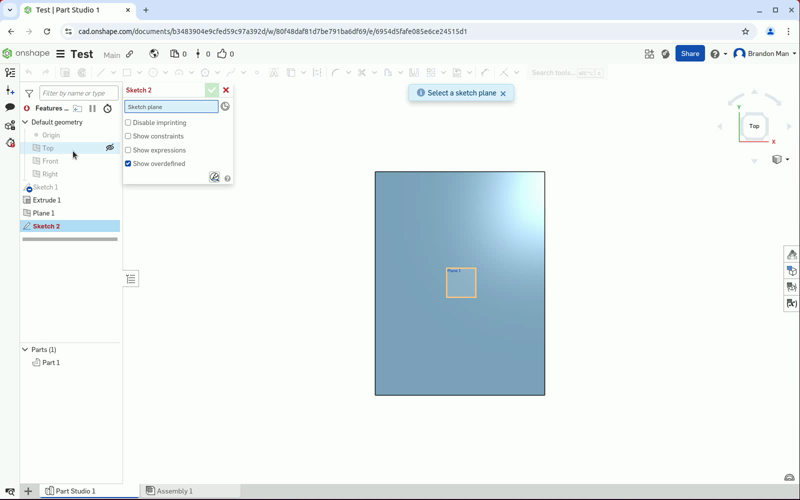
mouse_move(73, 215)
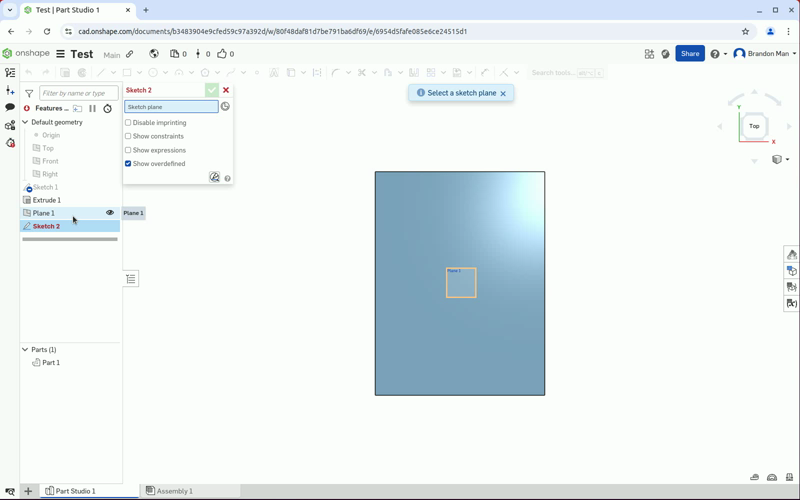
click(73, 215)
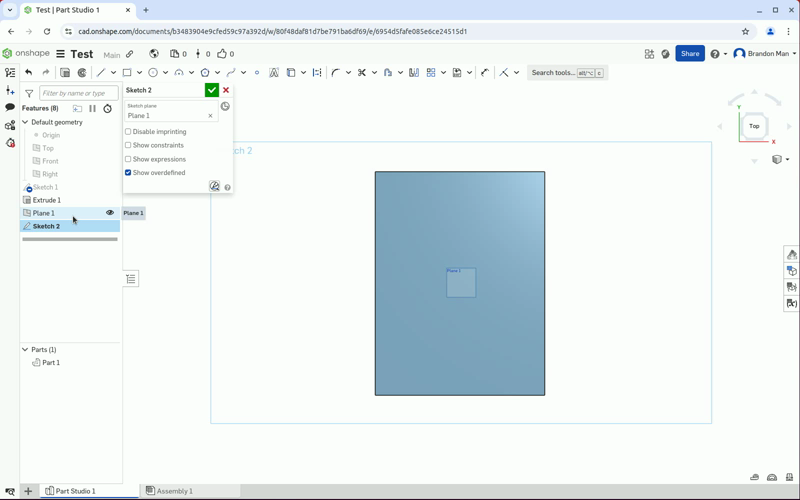
mouse_move(73, 352)
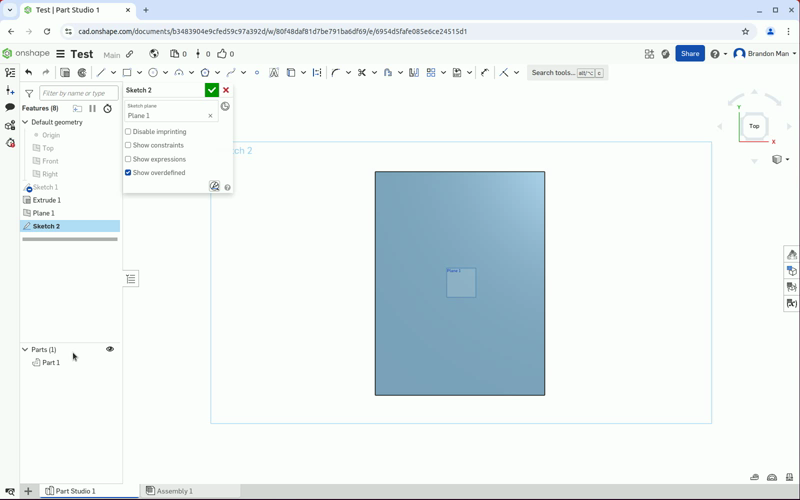
key(y)
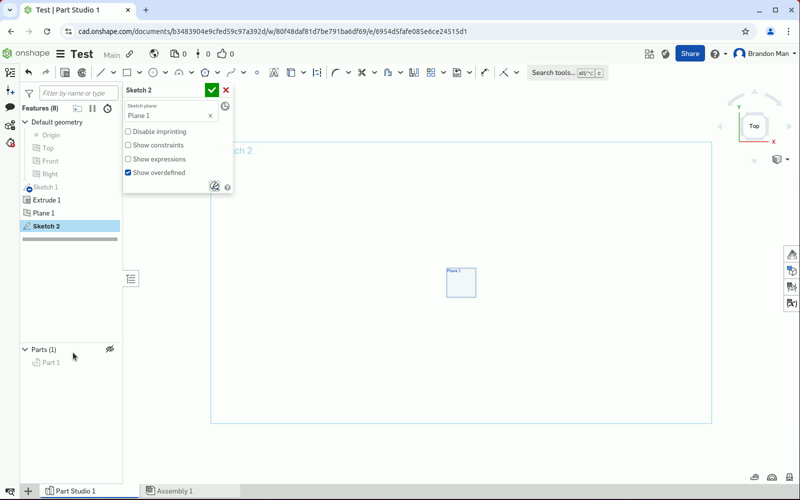
key(l)
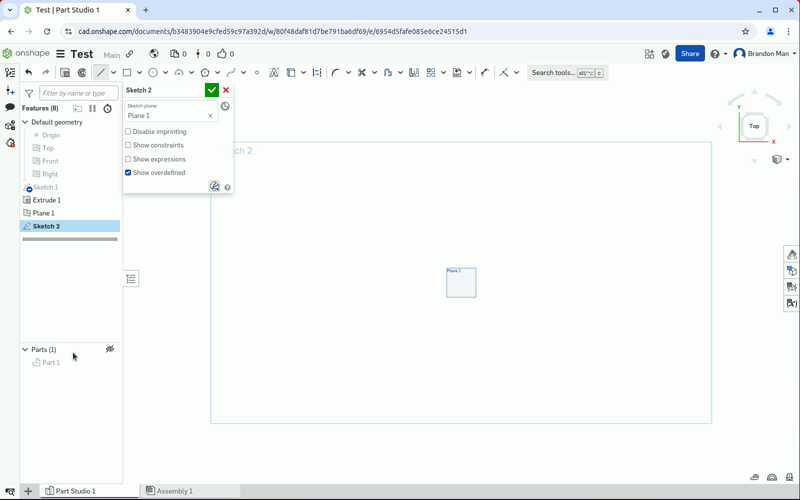
key_down(shift)
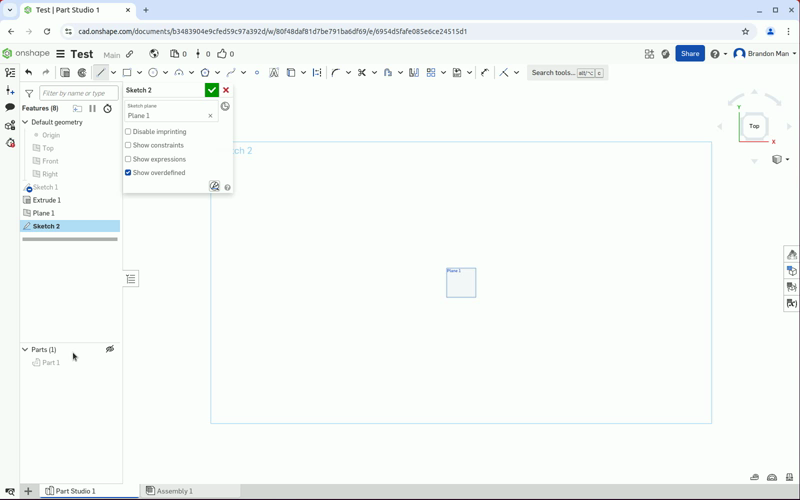
mouse_move(375, 176)
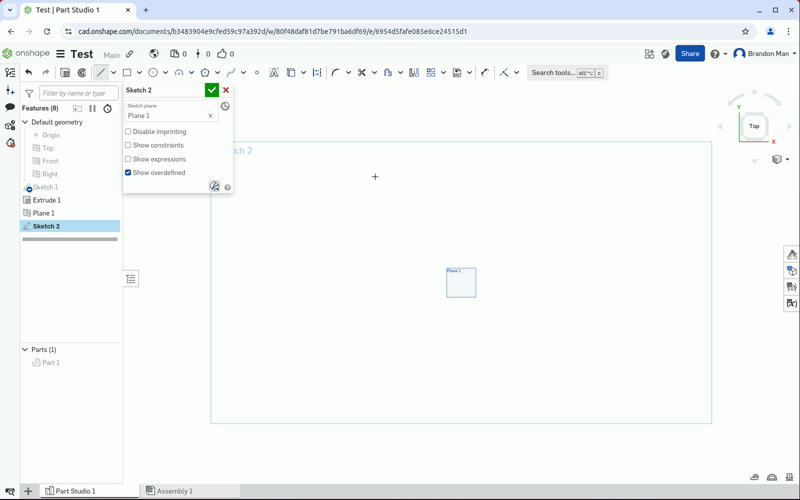
click(375, 176)
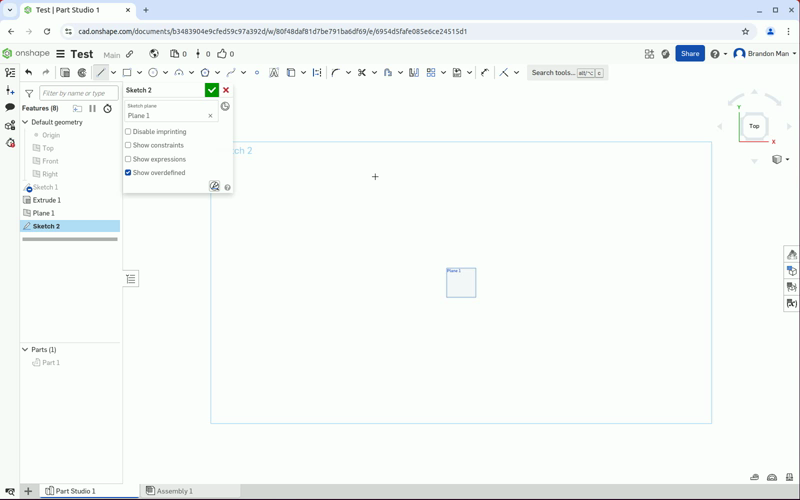
key_up(shift)
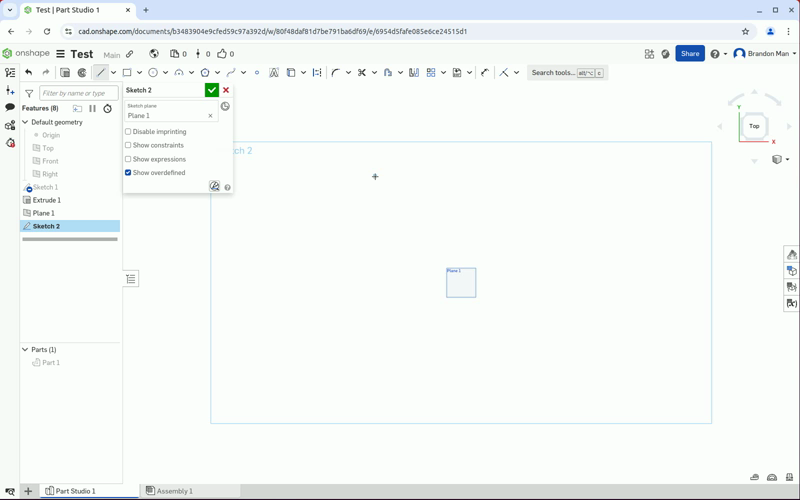
key_down(shift)
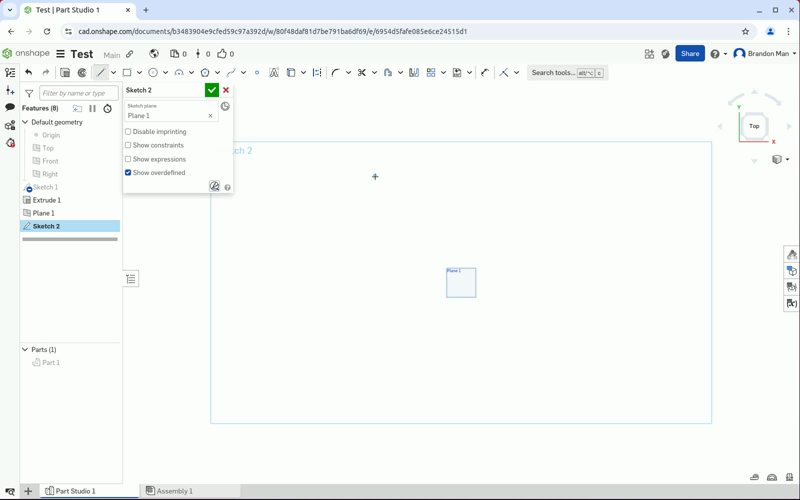
mouse_move(545, 176)
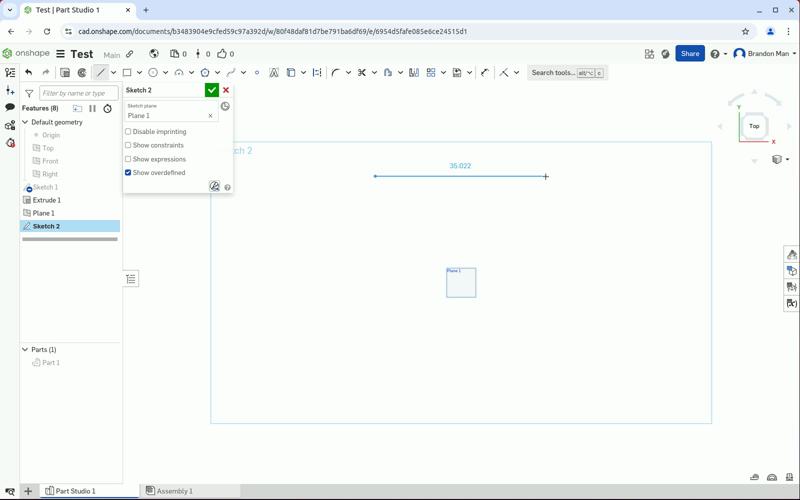
click(545, 176)
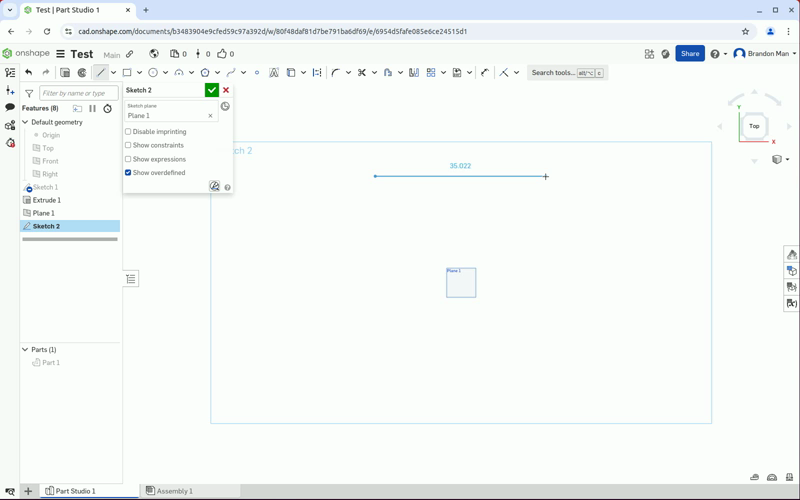
key_up(shift)
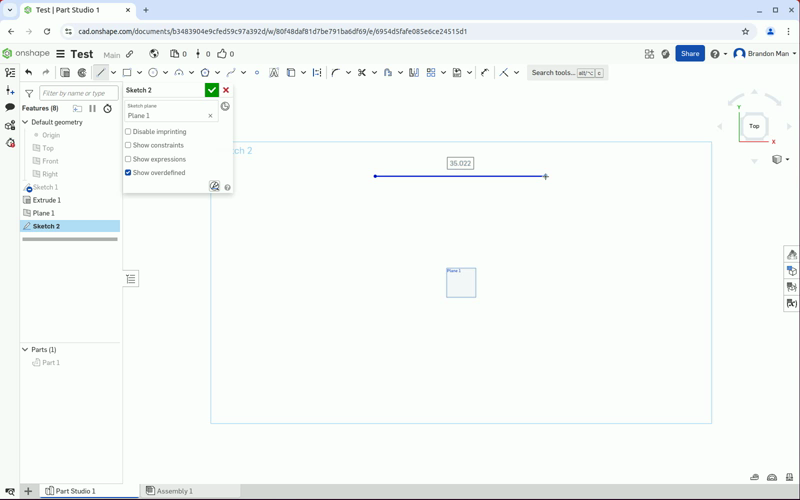
key_down(shift)
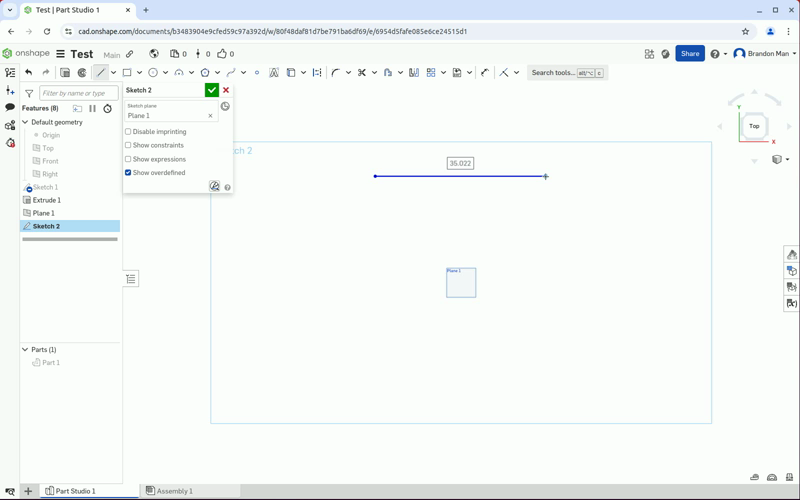
mouse_move(575, 176)
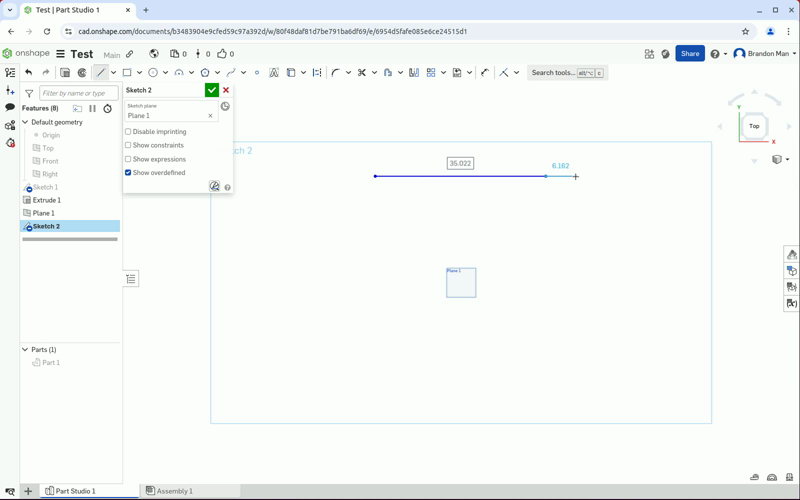
mouse_move(545, 170)
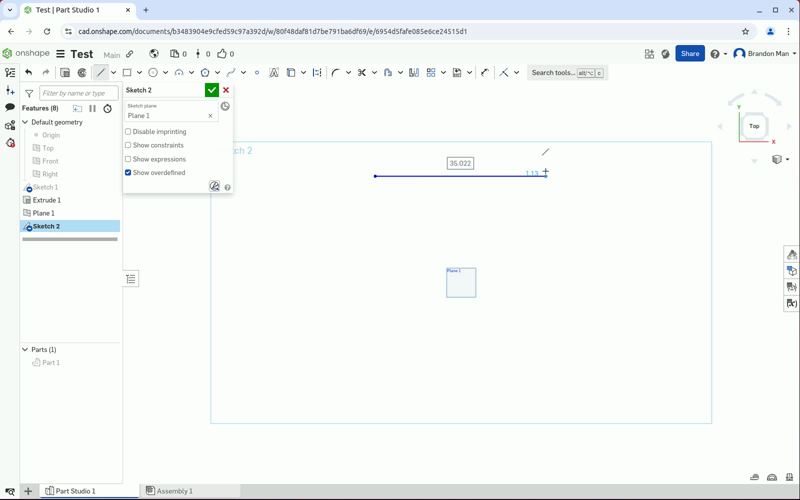
scroll(6)
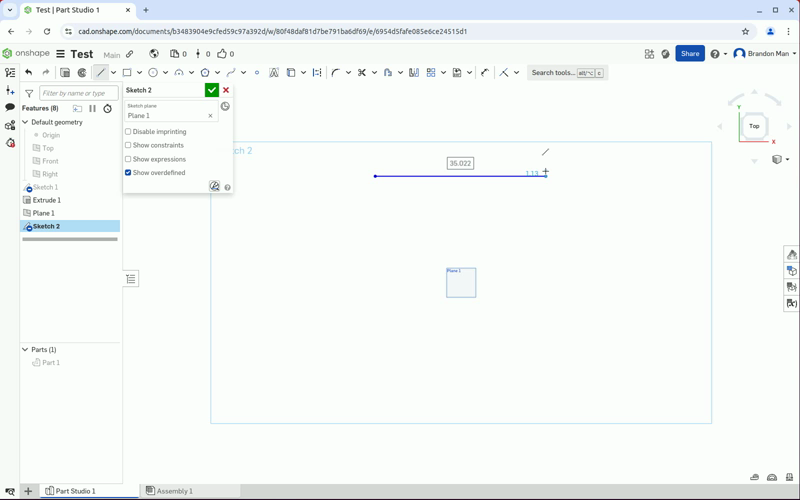
scroll(6)
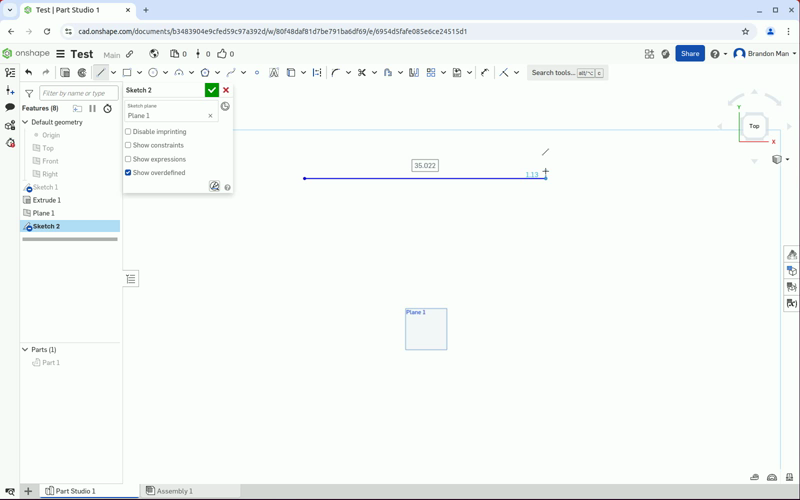
scroll(6)
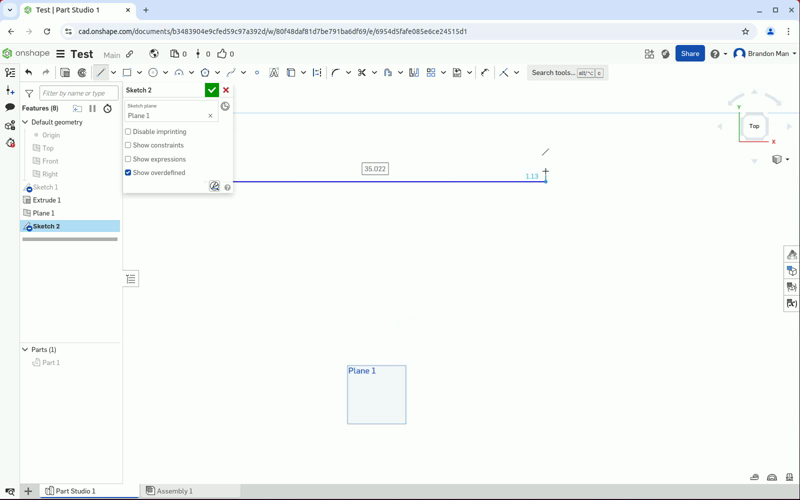
scroll(6)
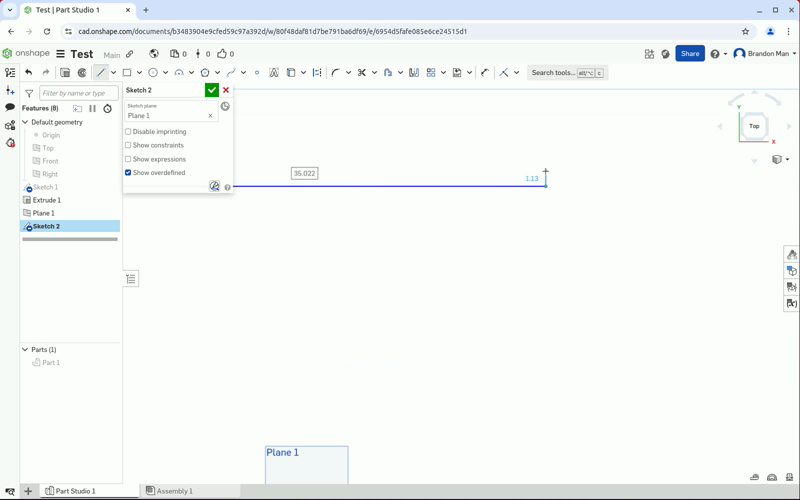
scroll(6)
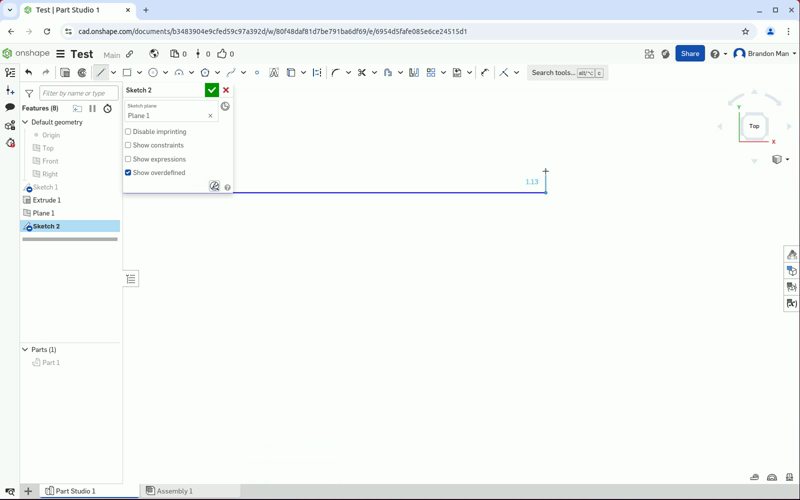
scroll(6)
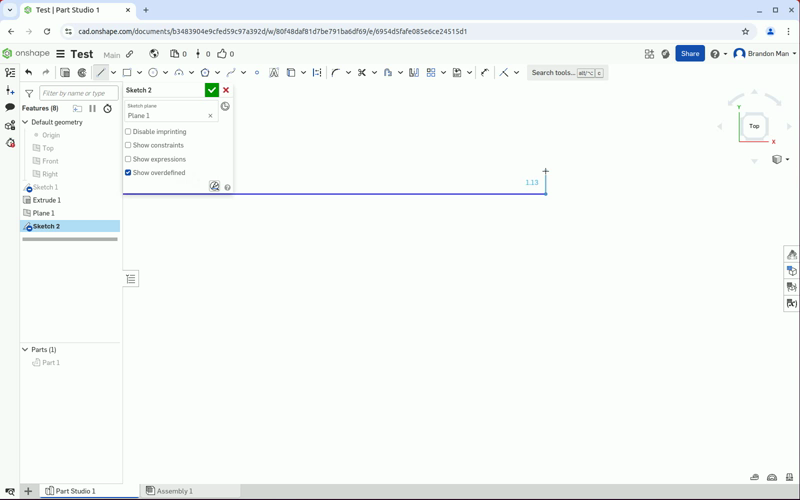
scroll(6)
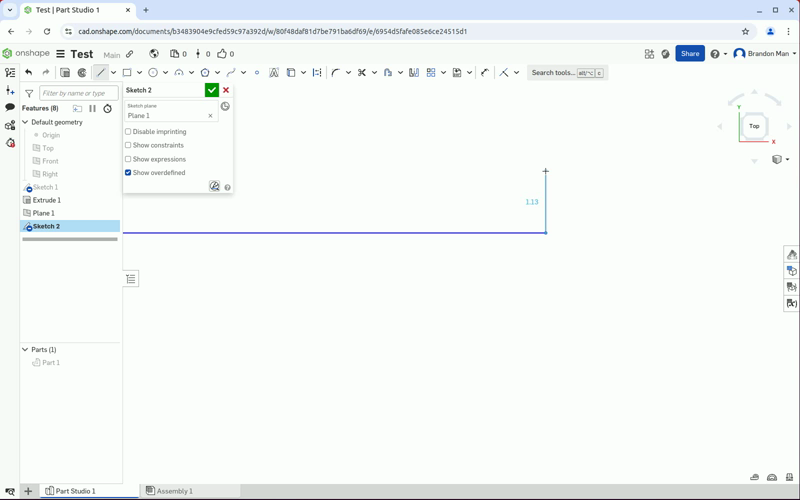
click(545, 170)
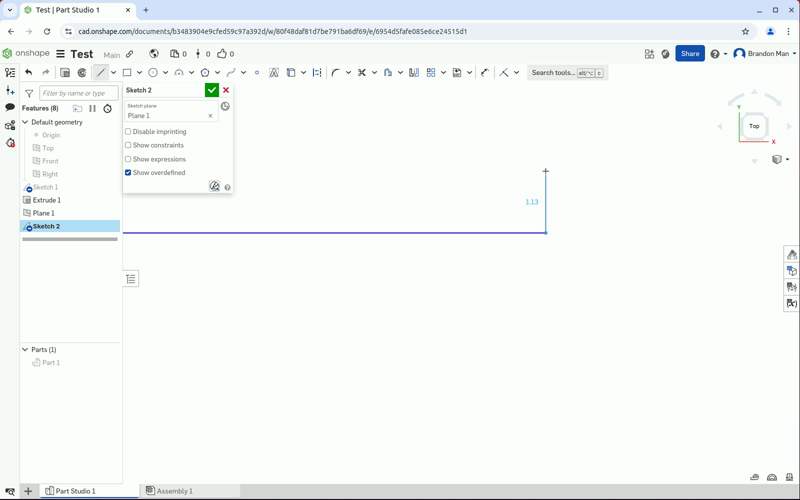
scroll(-6)
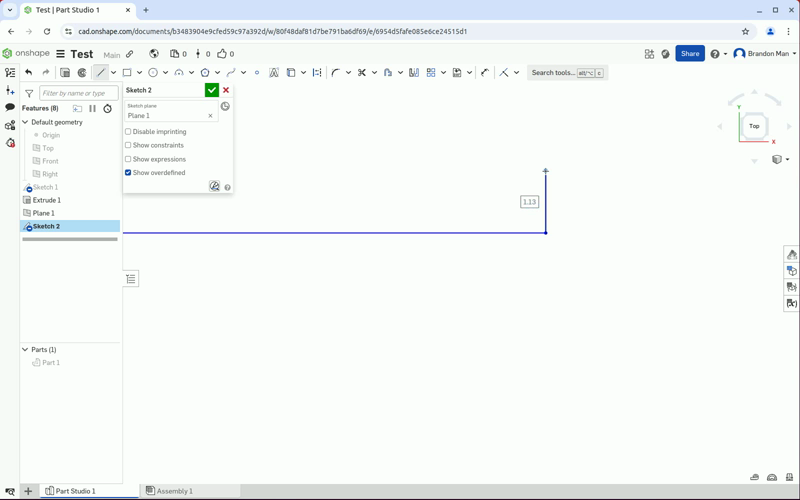
scroll(-6)
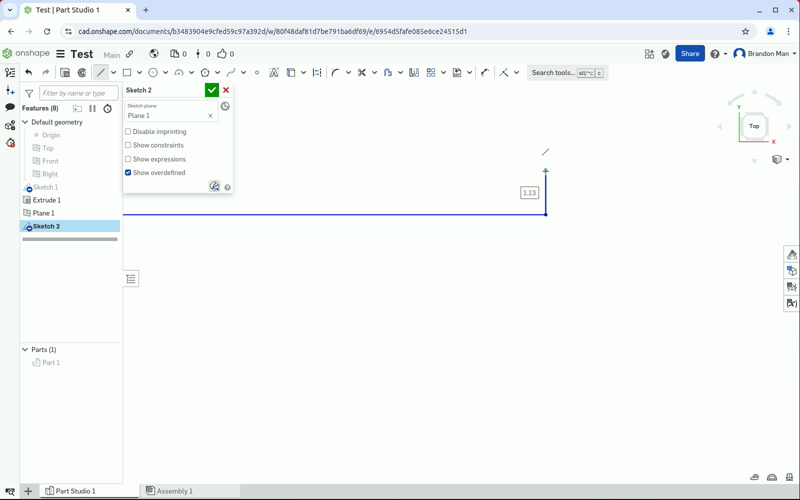
scroll(-6)
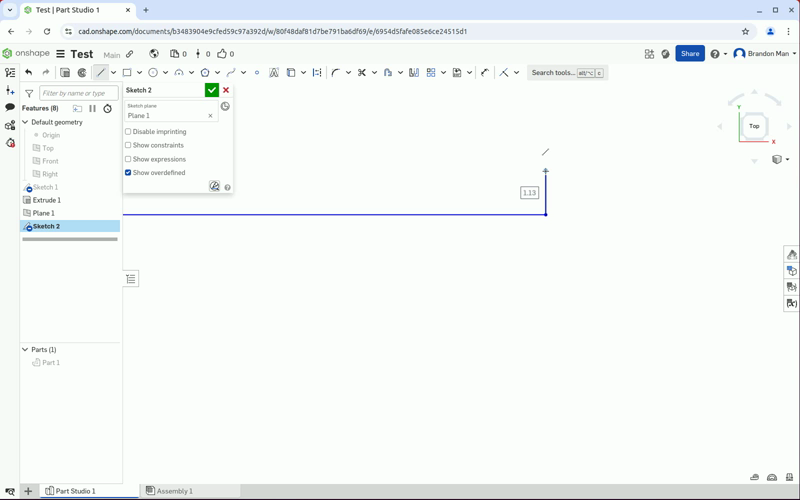
scroll(-6)
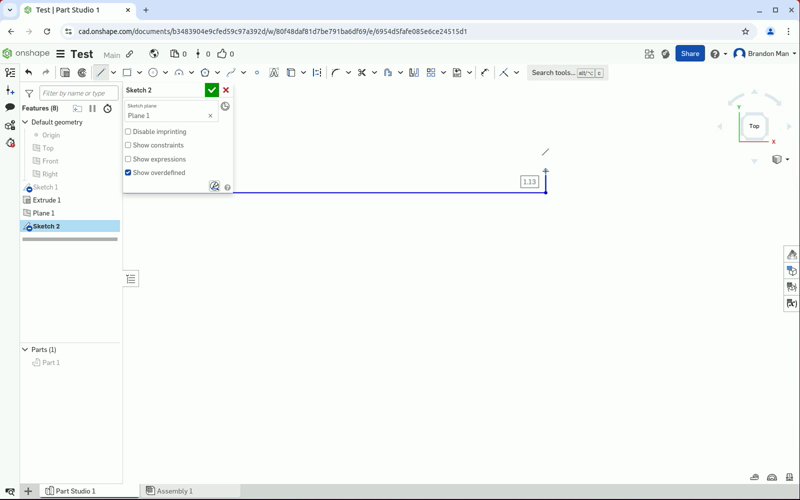
scroll(-6)
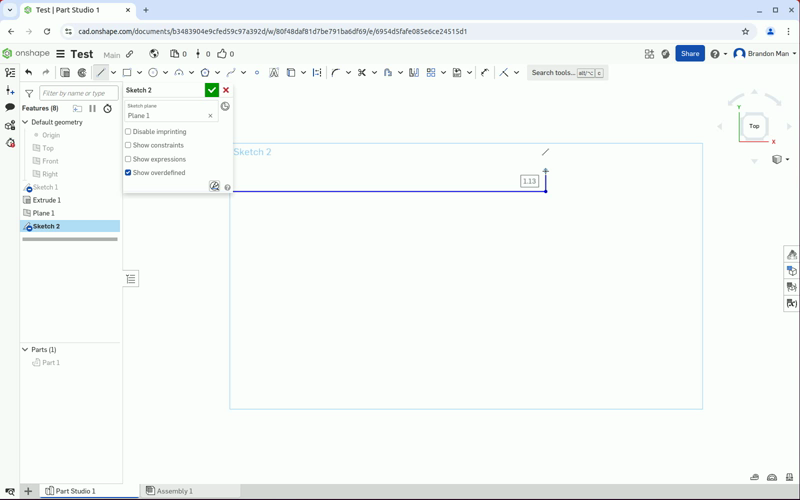
scroll(-6)
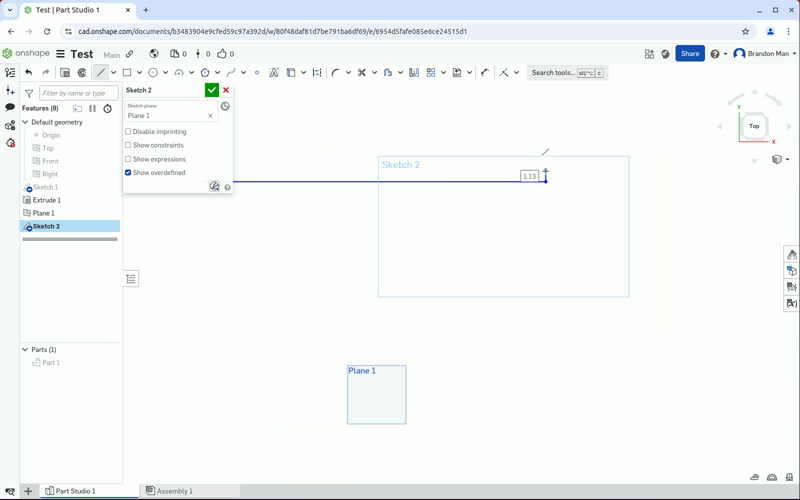
scroll(-6)
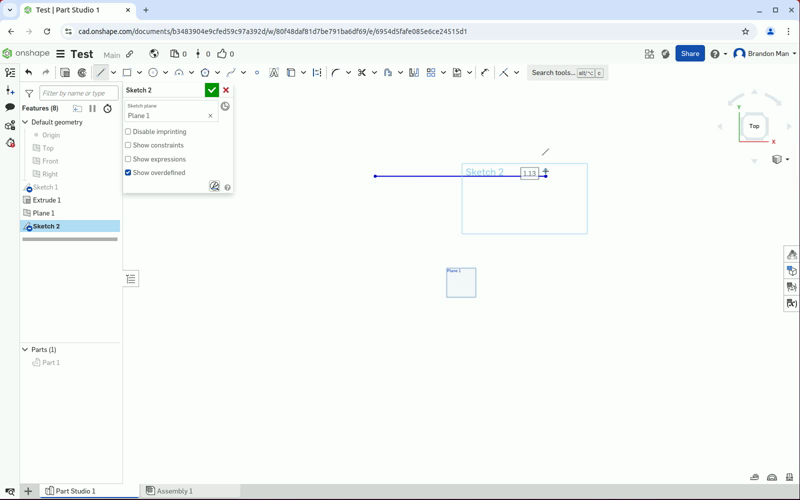
key_up(shift)
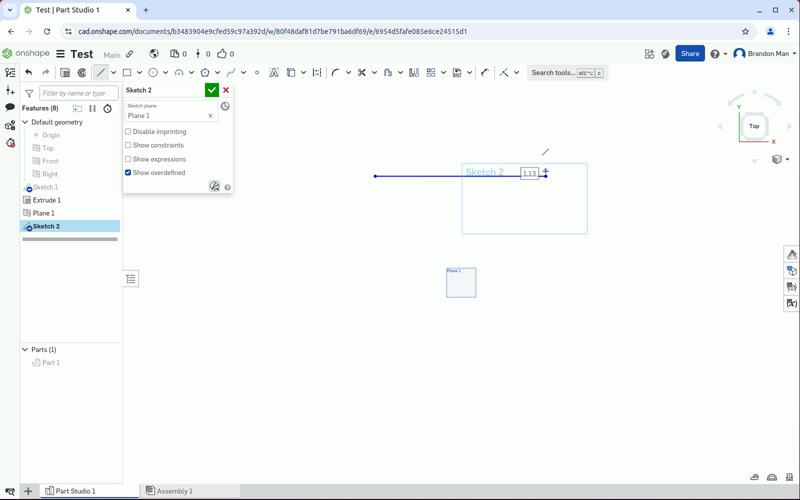
key_down(shift)
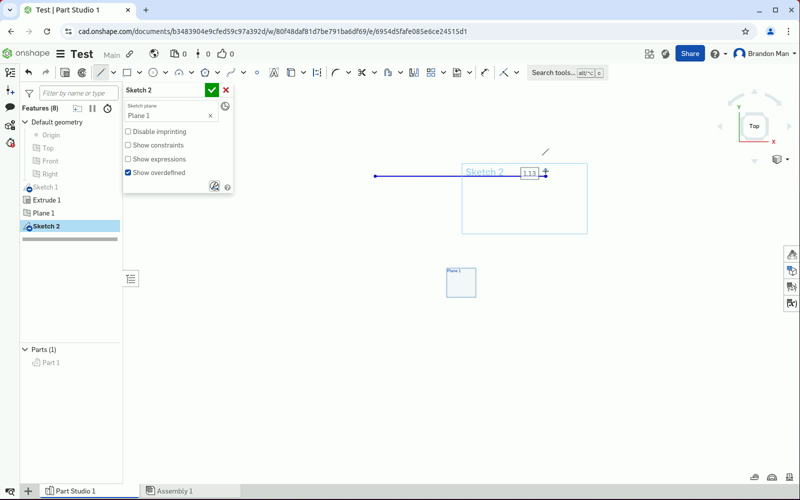
mouse_move(375, 170)
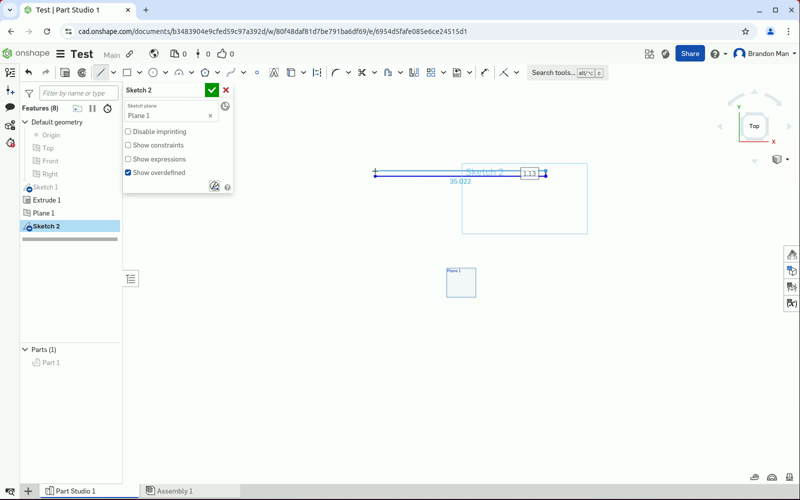
click(375, 170)
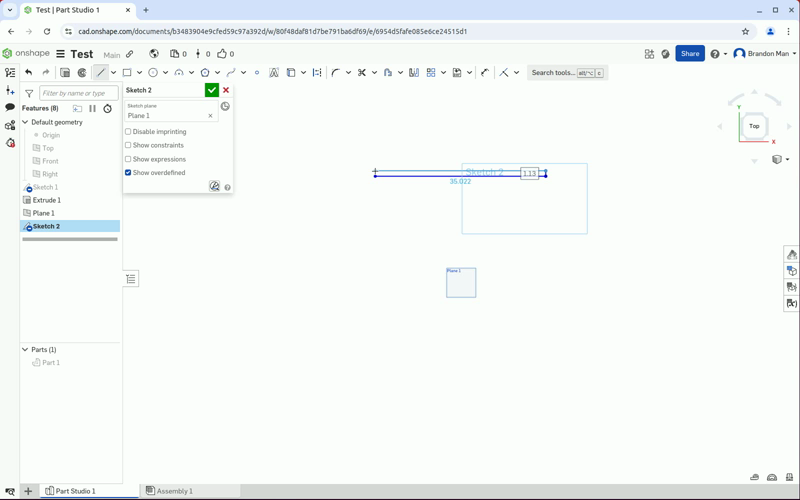
key_up(shift)
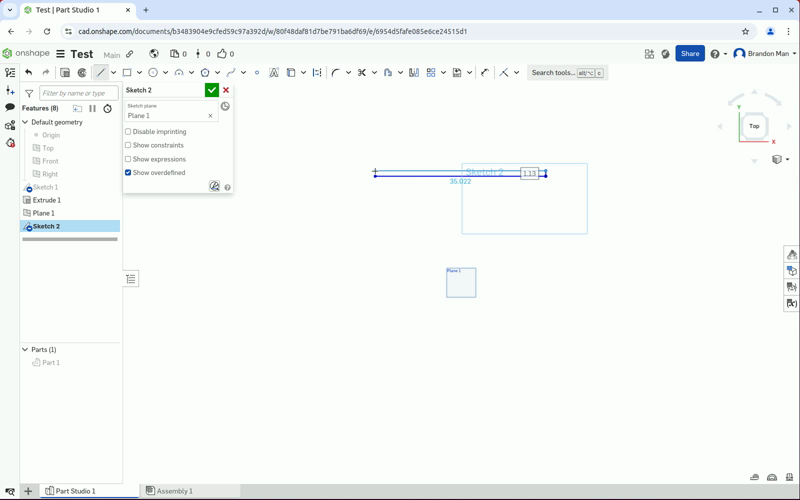
mouse_move(405, 170)
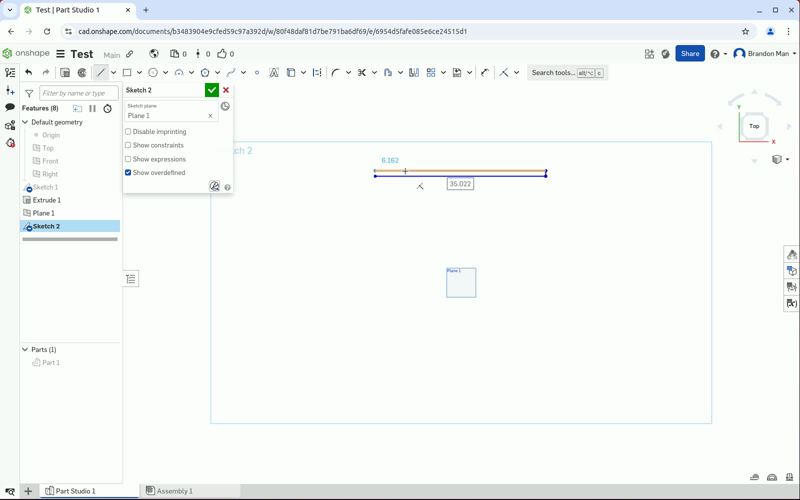
key_down(shift)
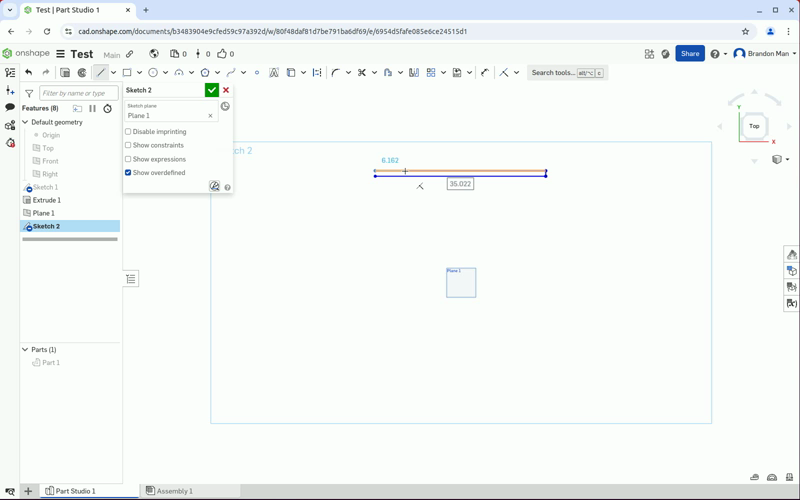
mouse_move(375, 176)
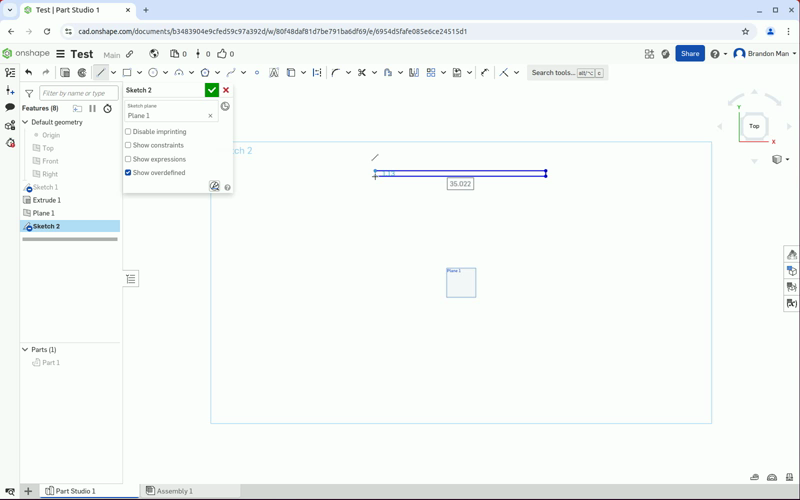
scroll(6)
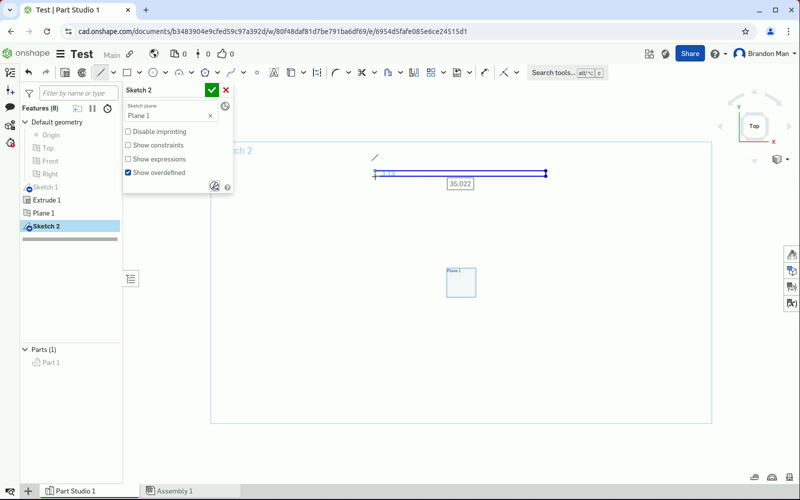
scroll(6)
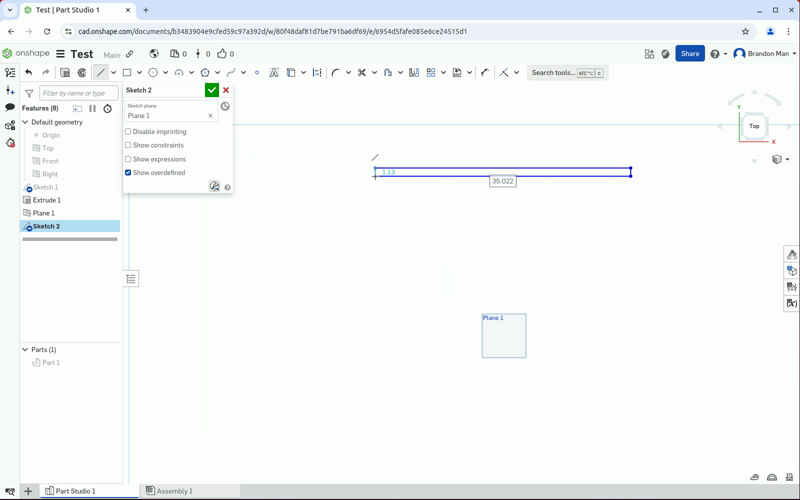
scroll(6)
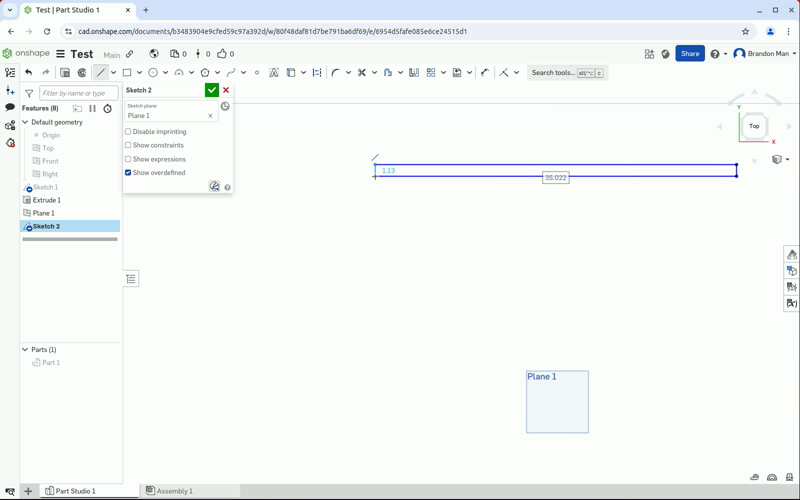
scroll(6)
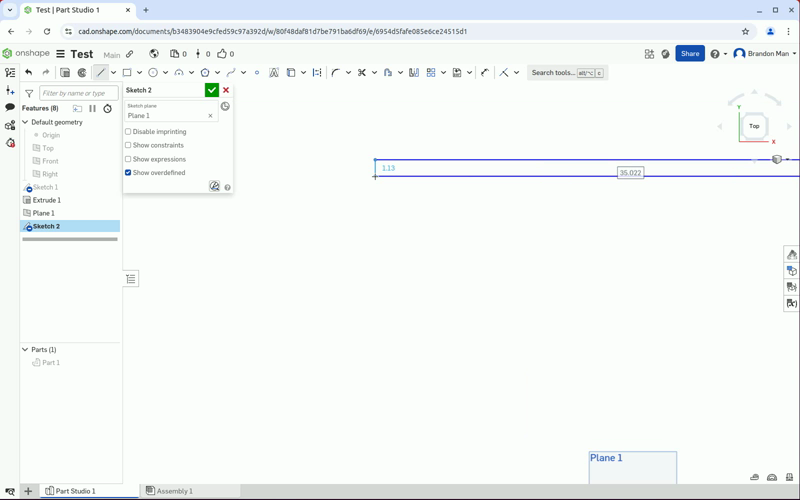
scroll(6)
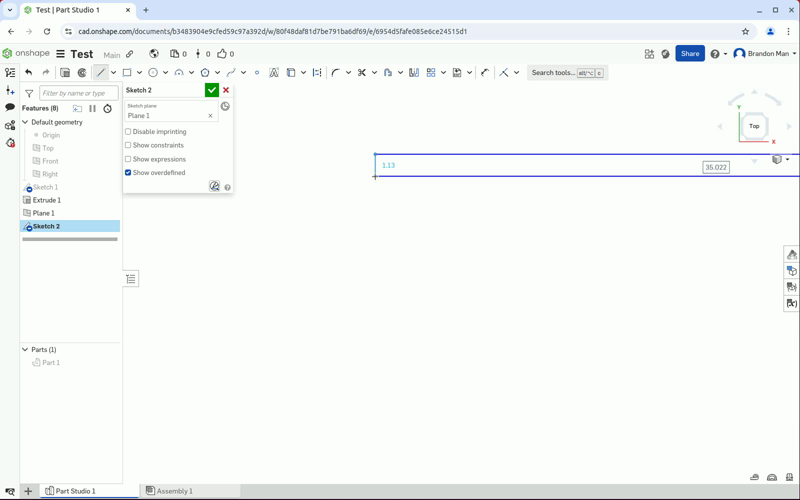
scroll(6)
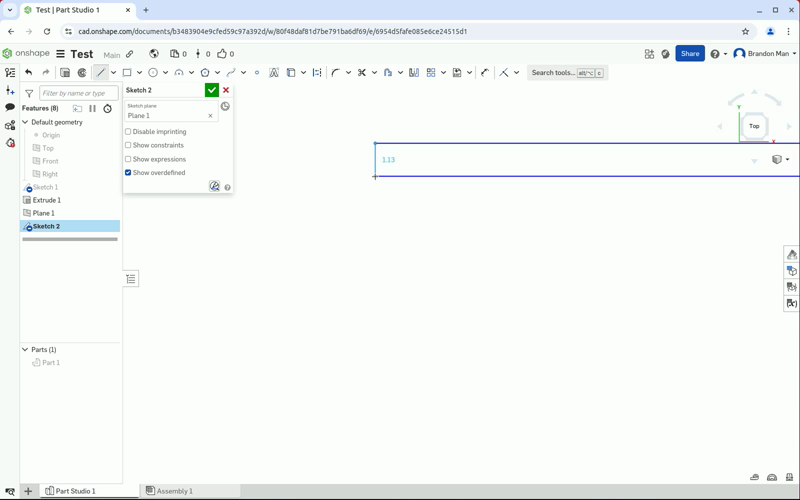
scroll(6)
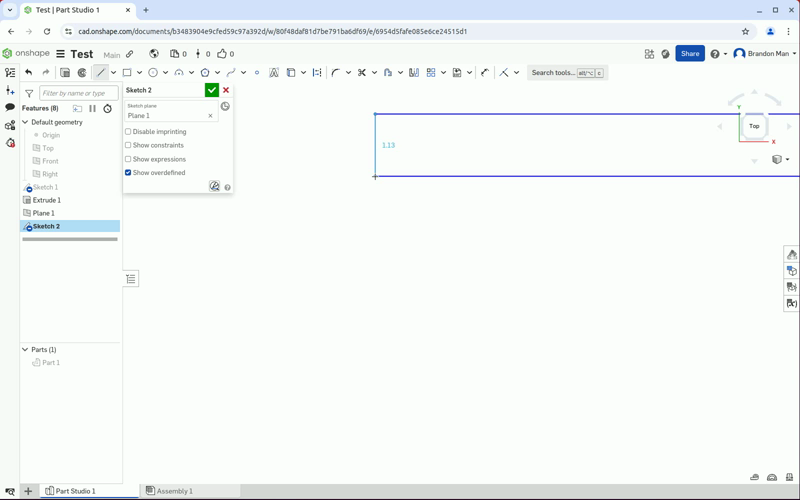
key_up(shift)
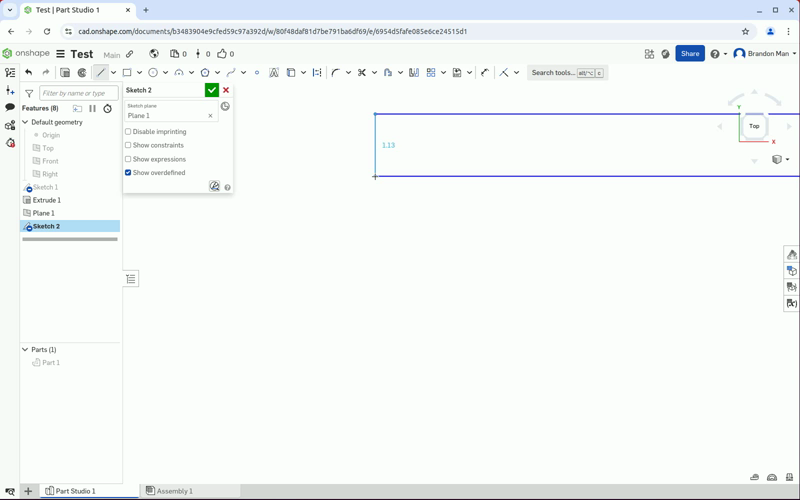
click(375, 176)
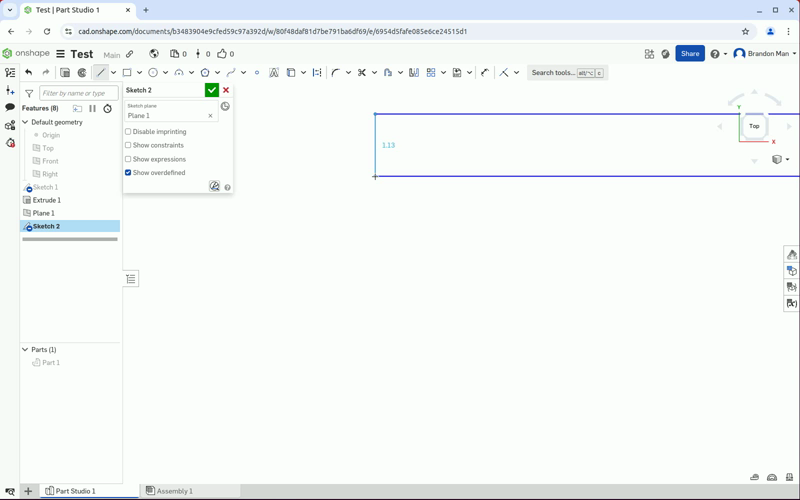
scroll(-6)
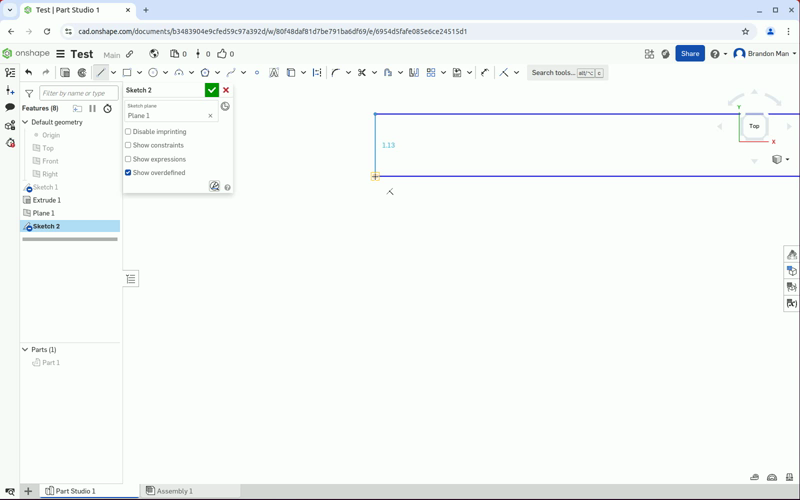
scroll(-6)
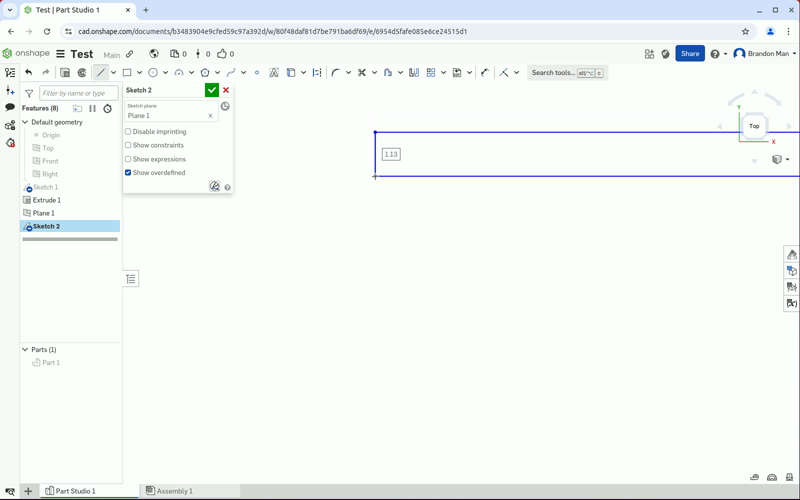
scroll(-6)
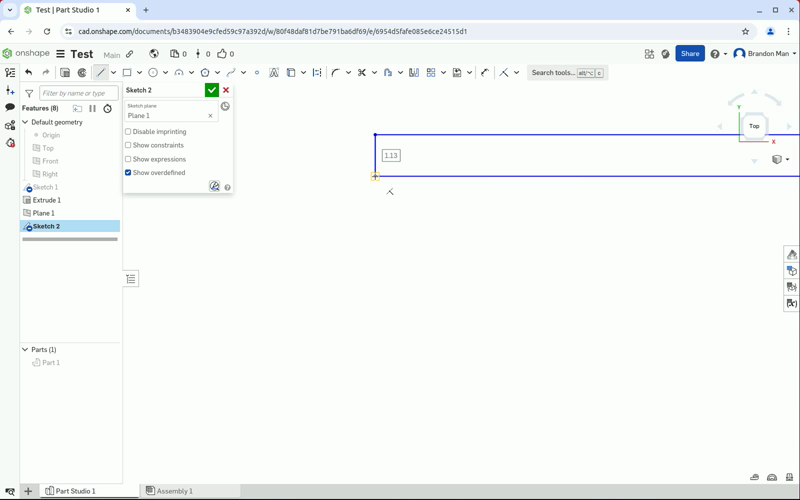
scroll(-6)
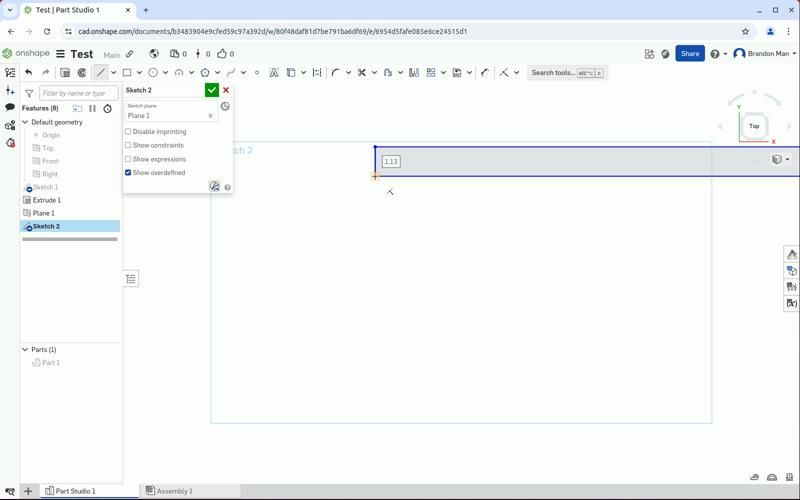
scroll(-6)
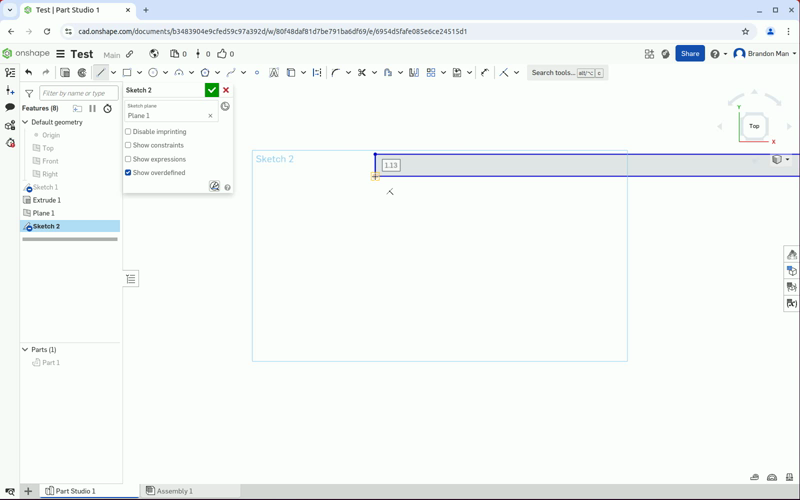
scroll(-6)
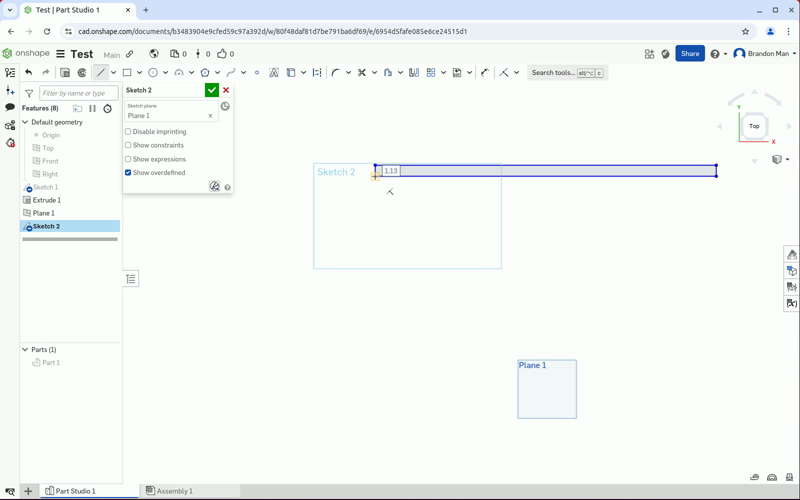
scroll(-6)
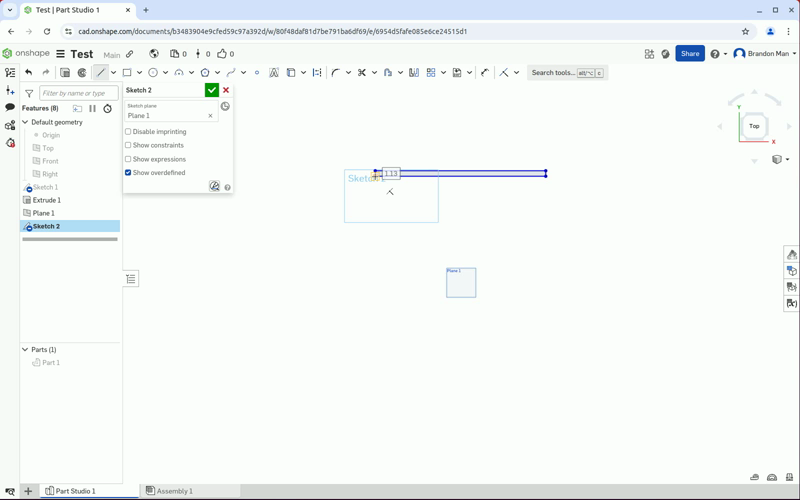
key(esc)
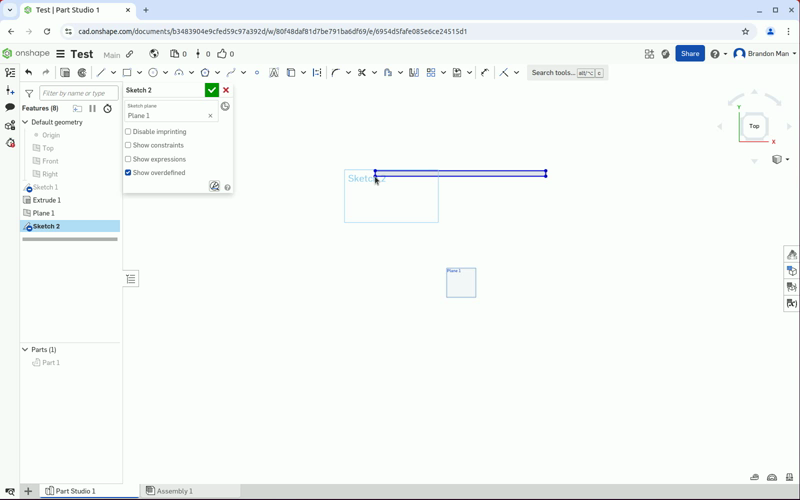
mouse_move(455, 174)
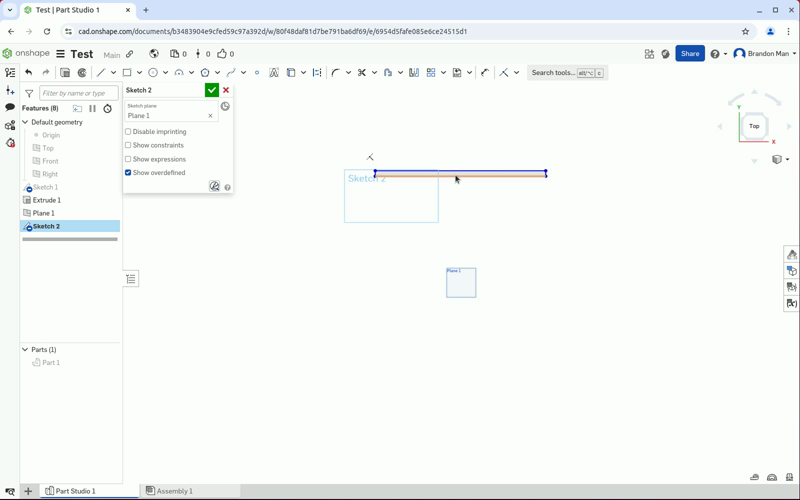
scroll(6)
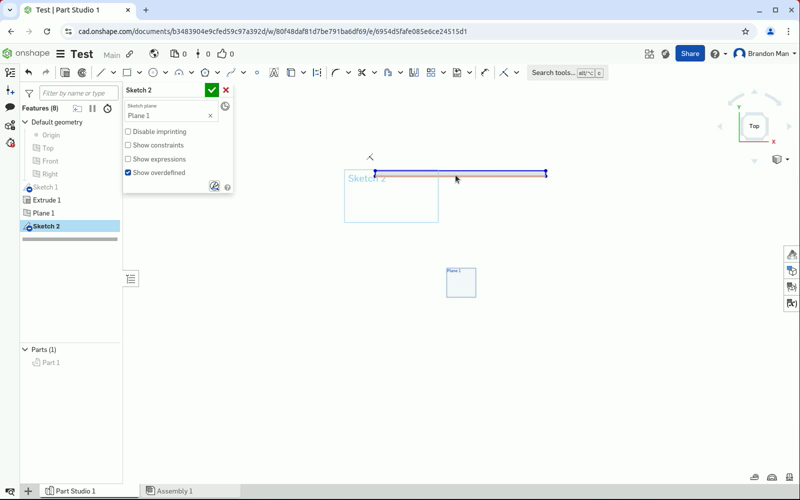
scroll(6)
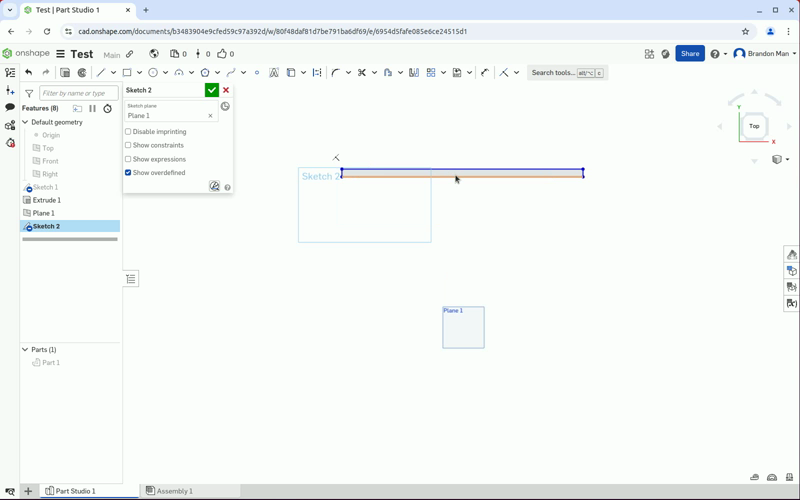
scroll(6)
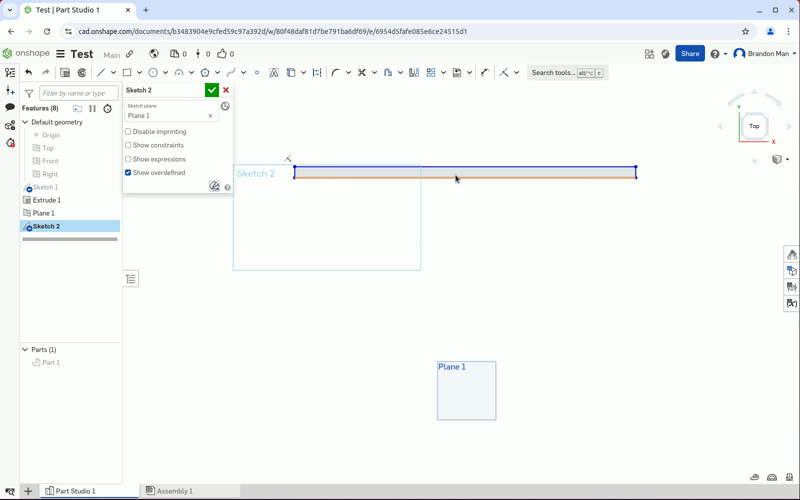
scroll(6)
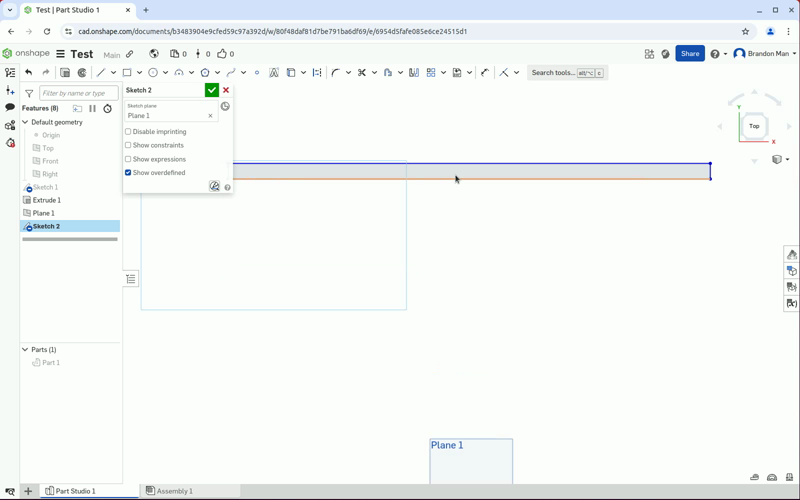
scroll(6)
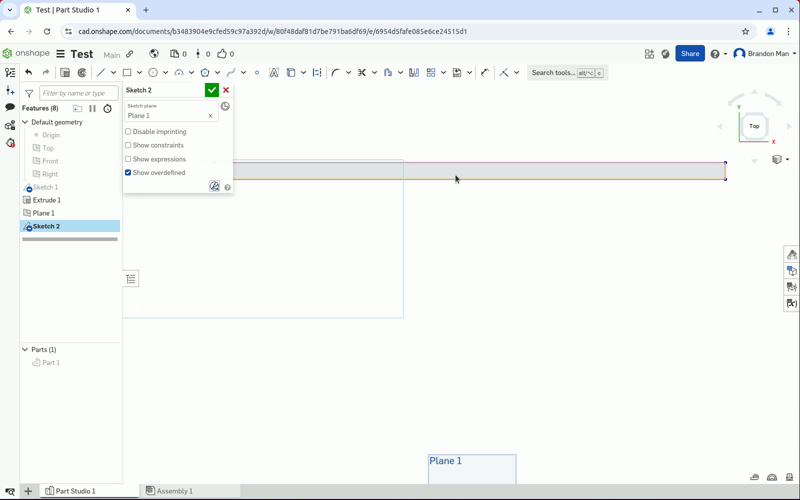
scroll(6)
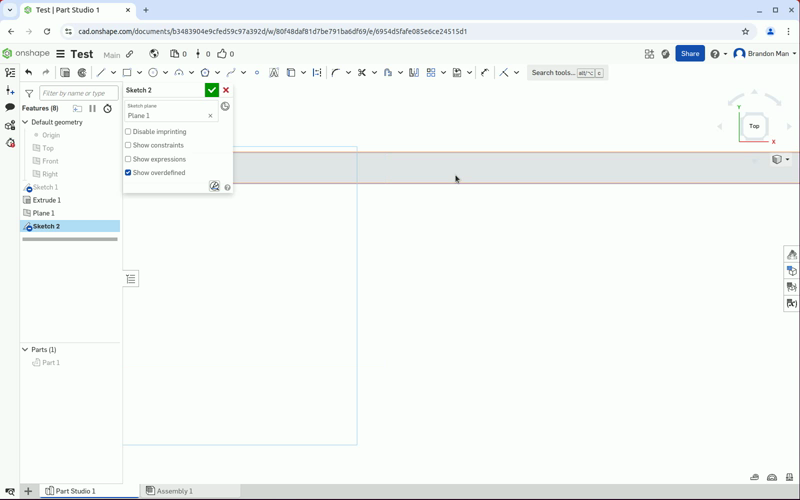
scroll(6)
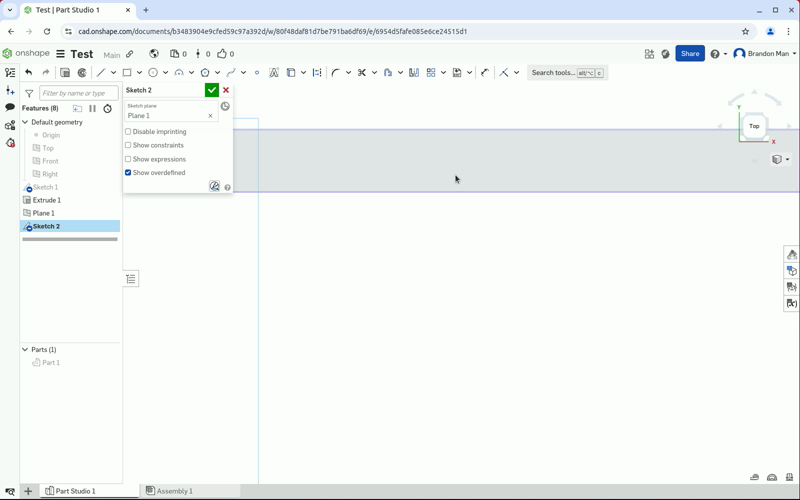
click(455, 174)
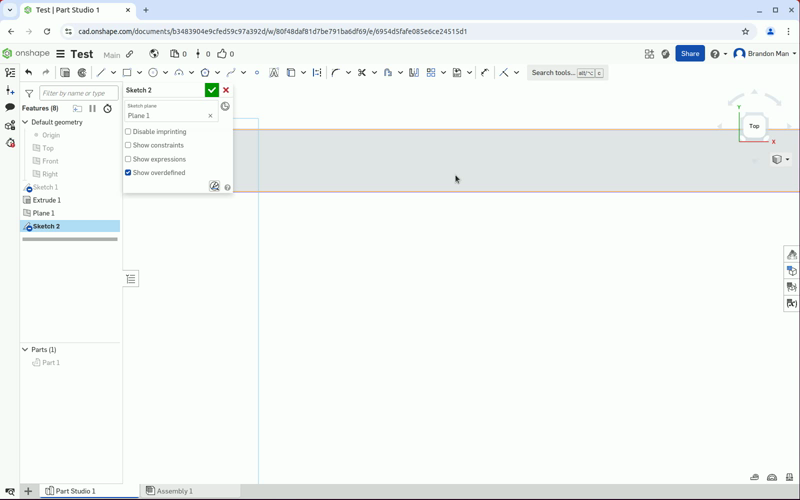
scroll(-6)
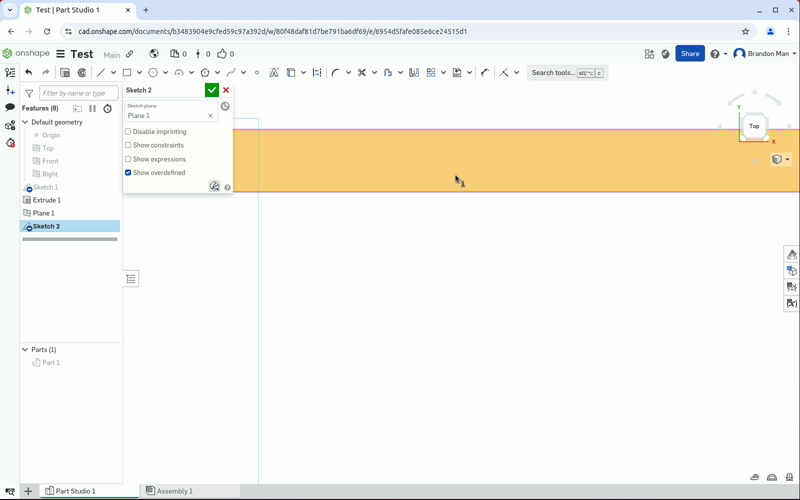
scroll(-6)
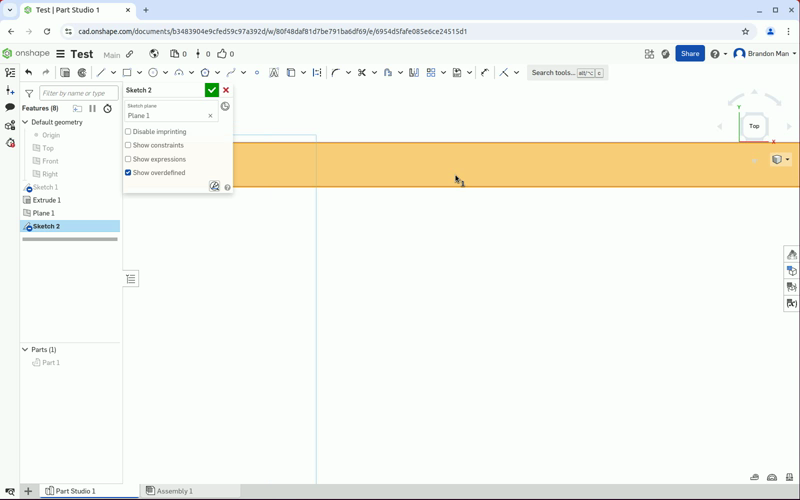
scroll(-6)
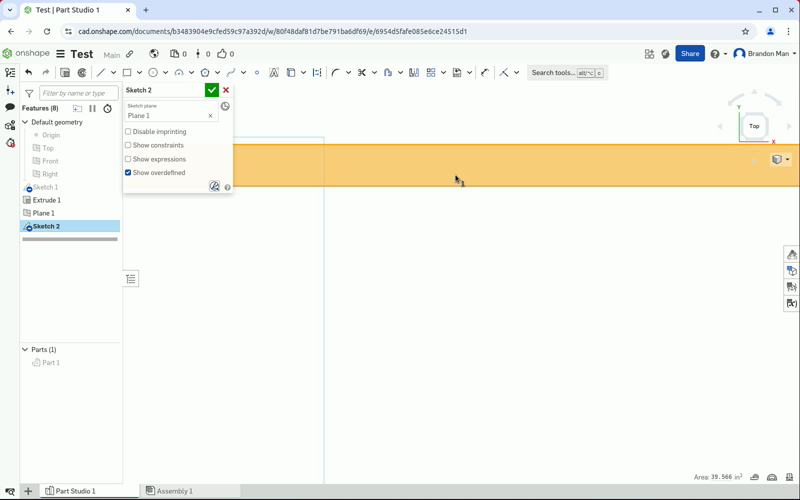
scroll(-6)
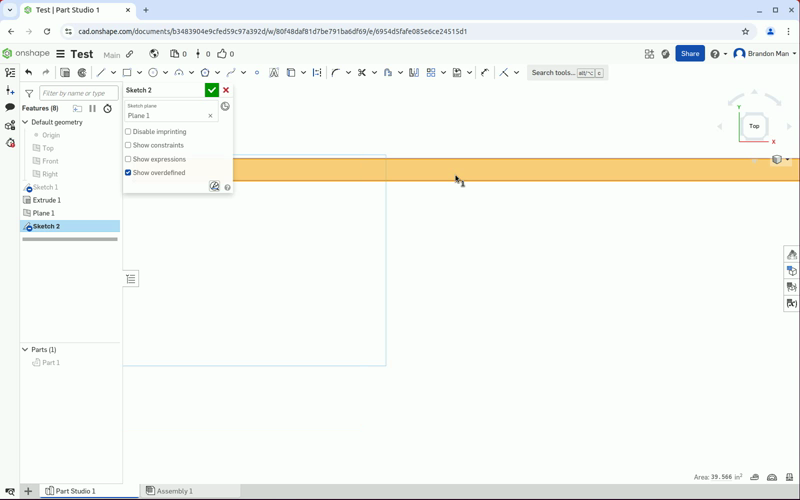
scroll(-6)
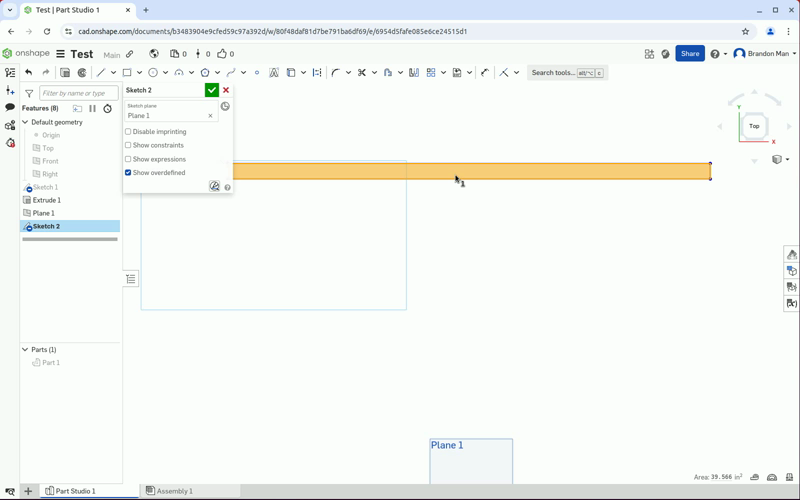
scroll(-6)
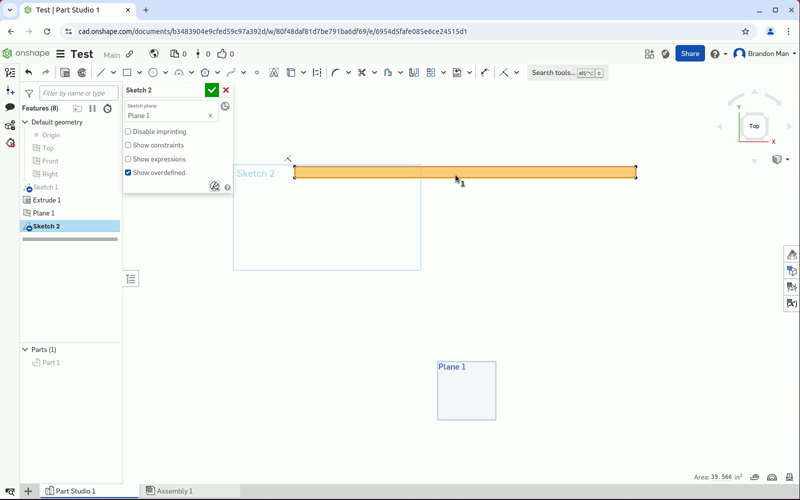
scroll(-6)
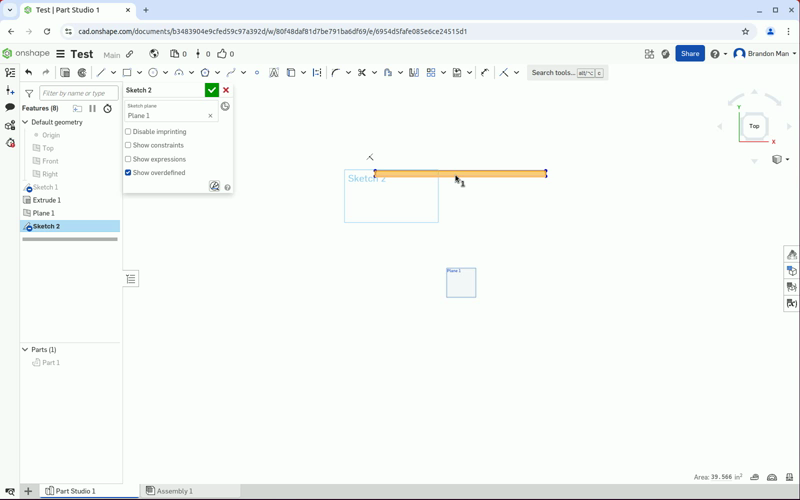
mouse_move(73, 352)
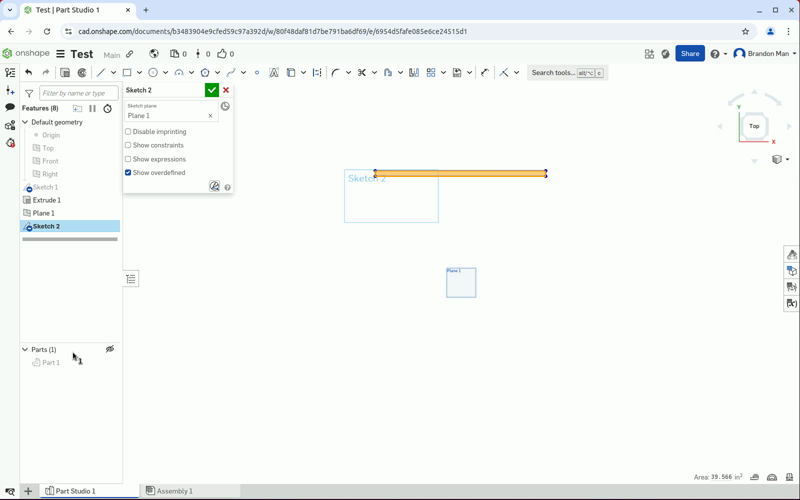
key(shift+y)
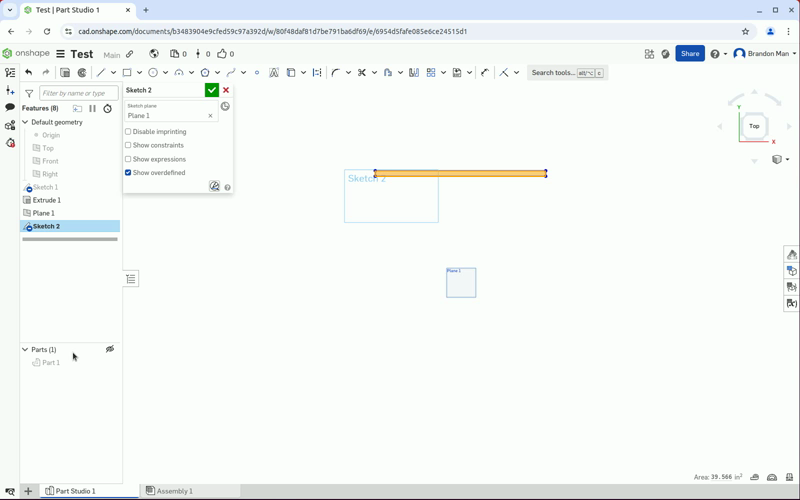
key(shift+e)
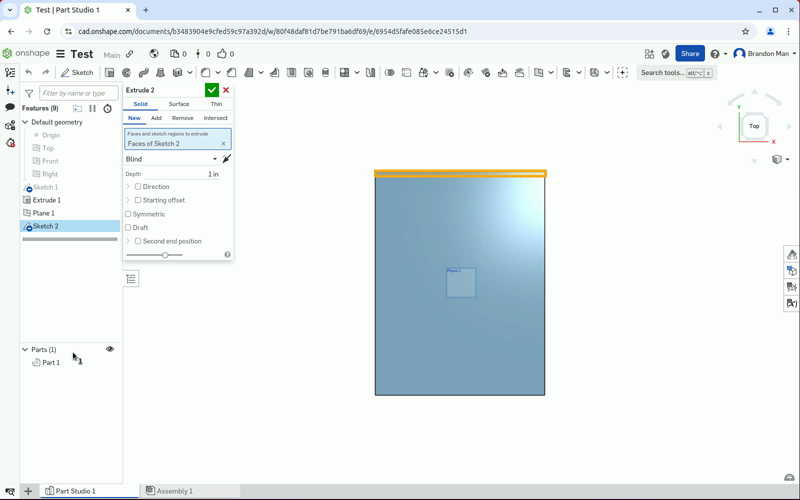
mouse_move(143, 106)
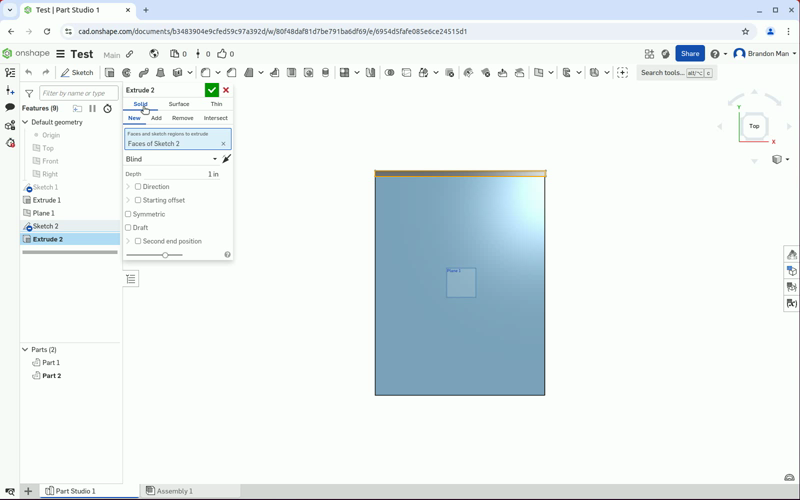
click(143, 106)
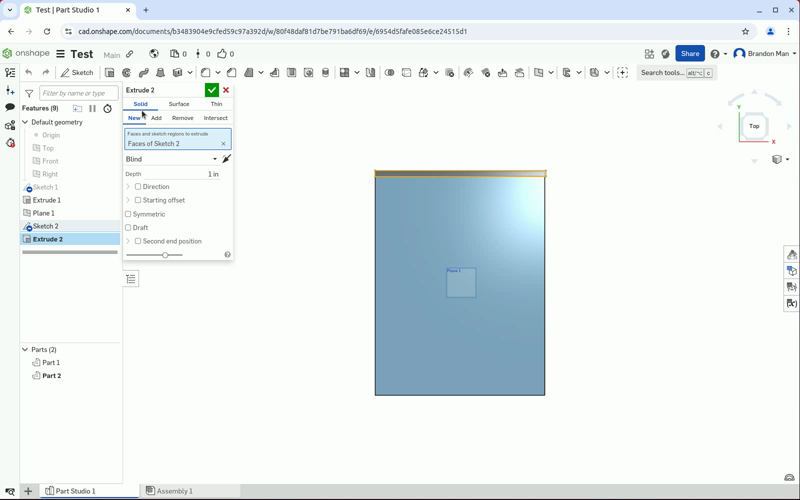
mouse_move(137, 120)
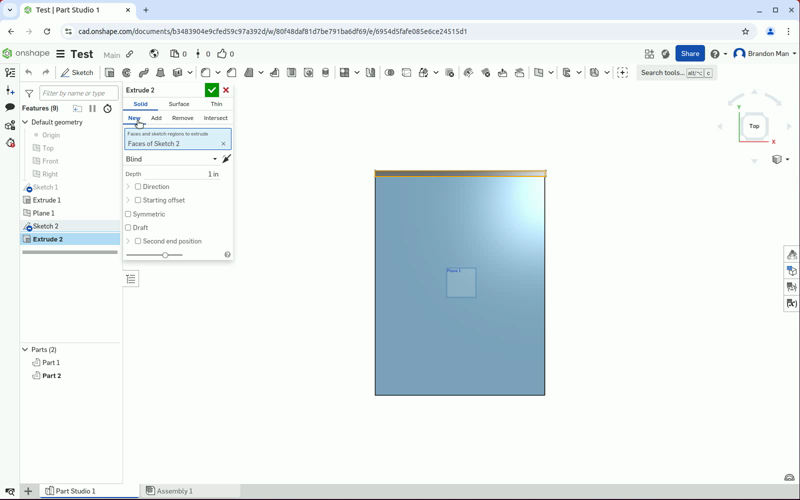
click(137, 120)
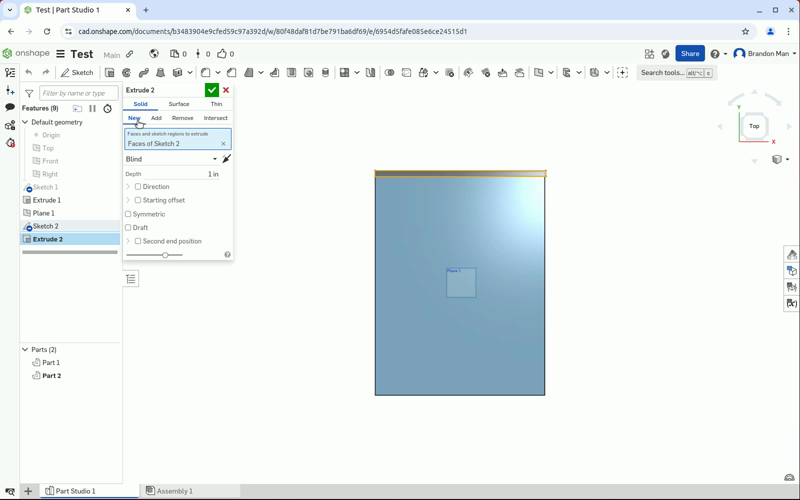
key(tab, 4)
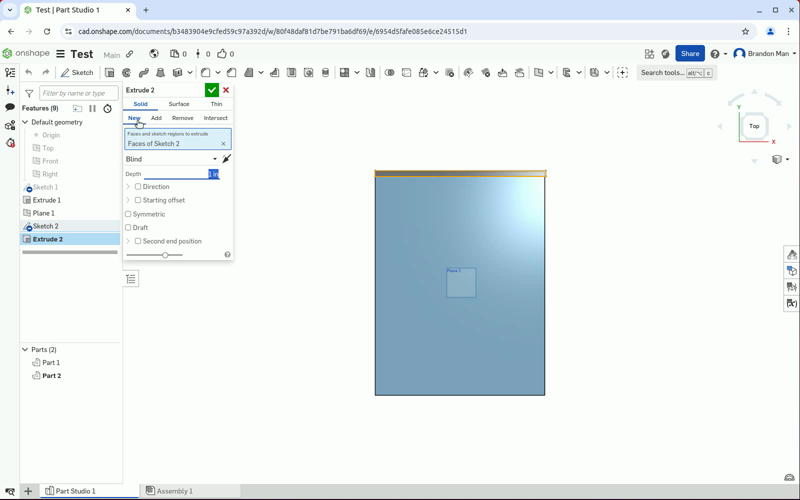
text(11.073)
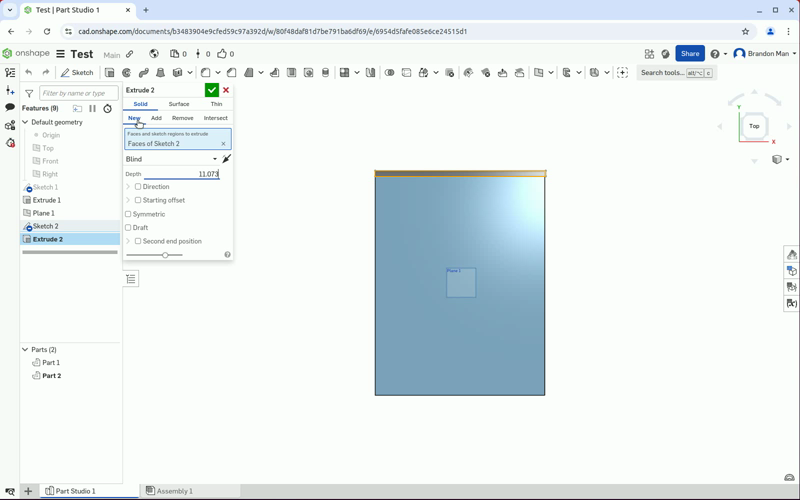
key(enter)
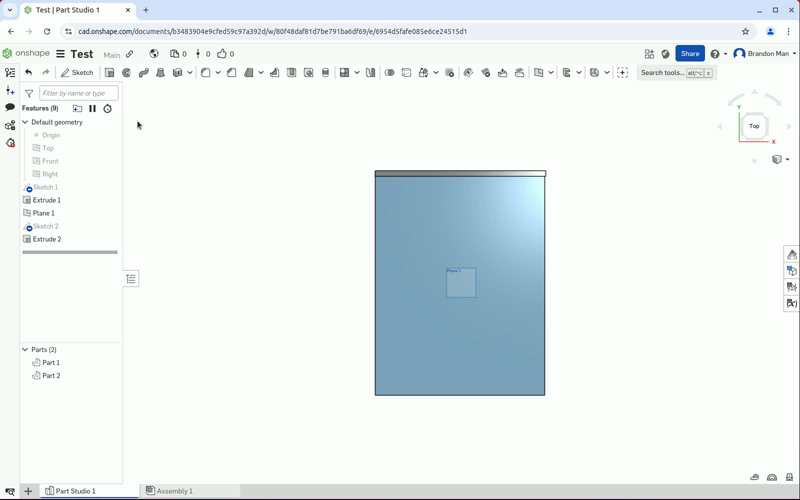
key(shift+h)
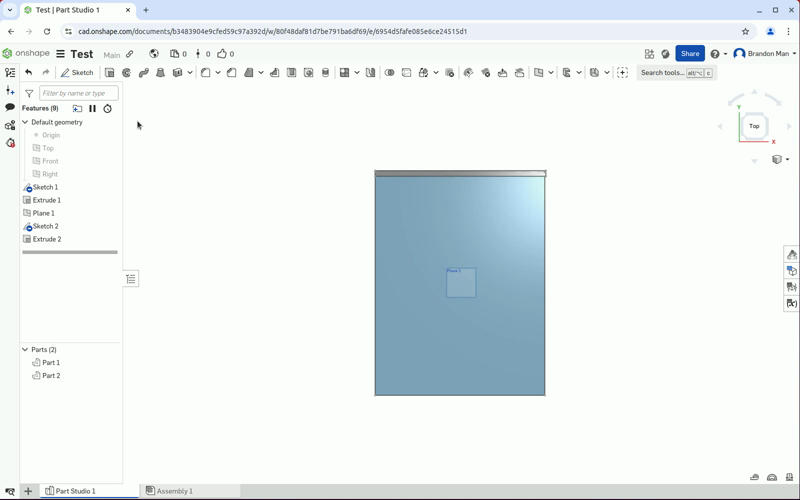
key(shift+h)
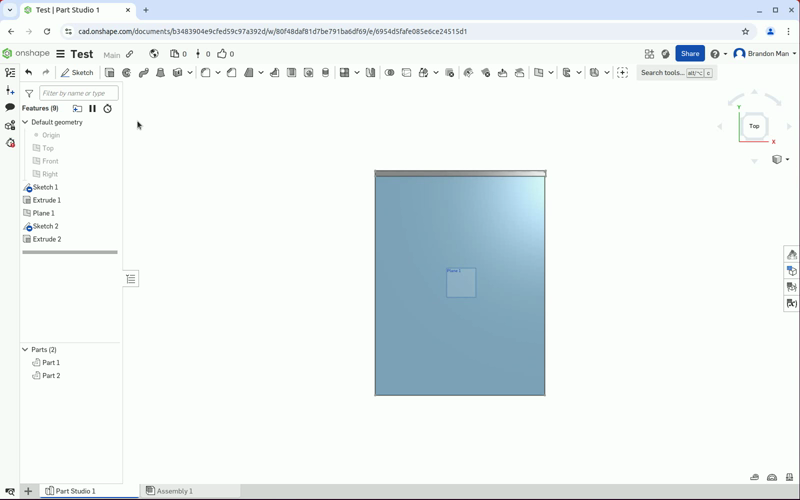
key(shift+7)
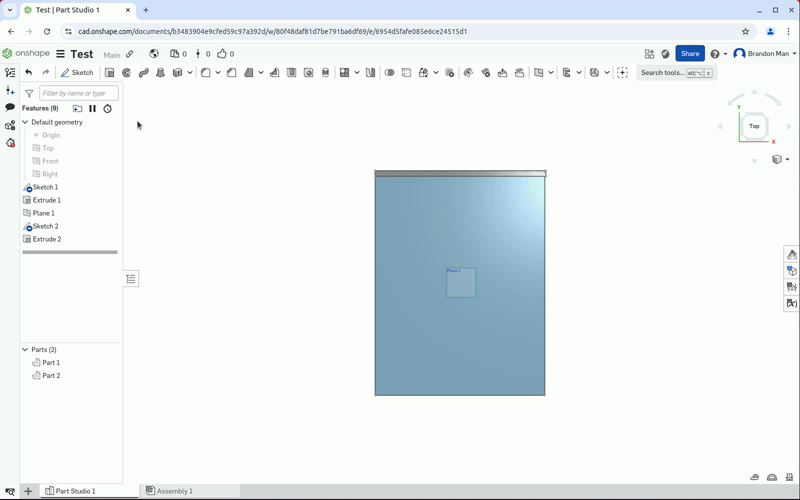
key(up, 3)
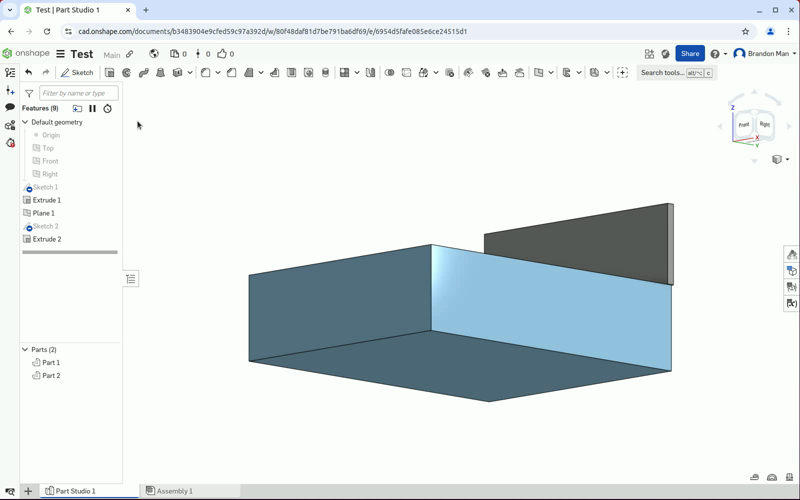
key(left, 3)
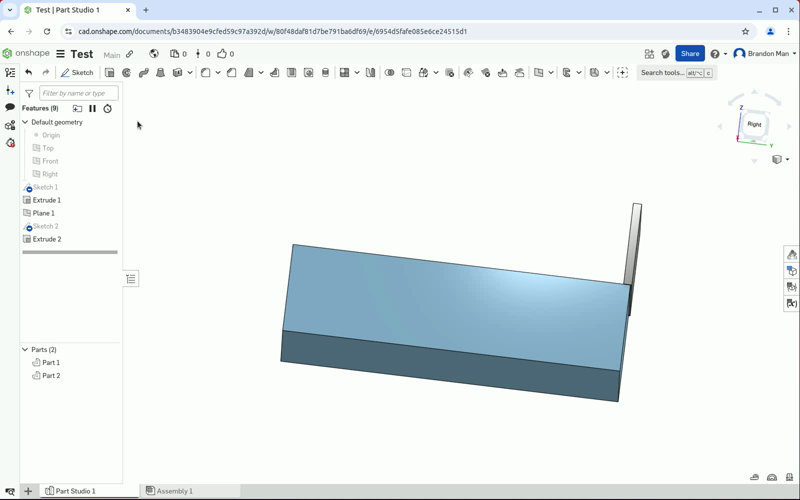
key(right, 3)
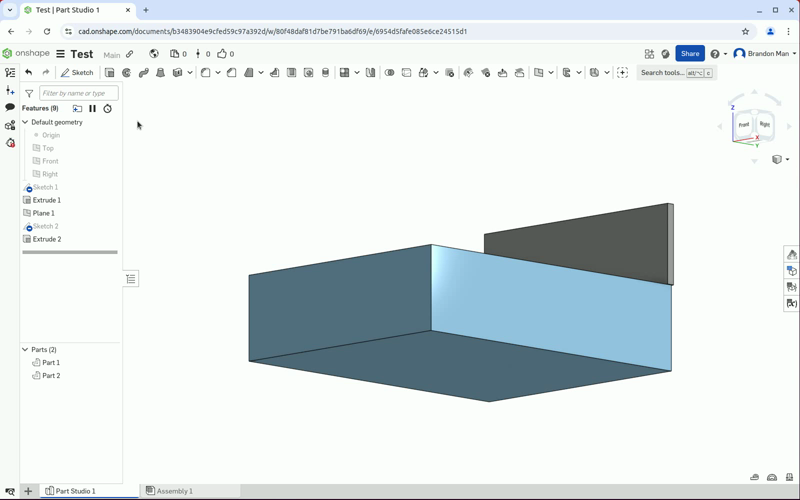
key(down, 3)
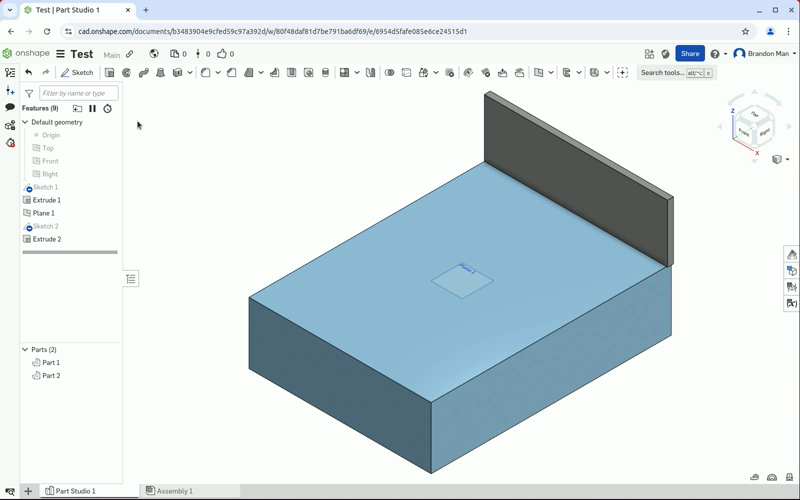
mouse_move(73, 189)
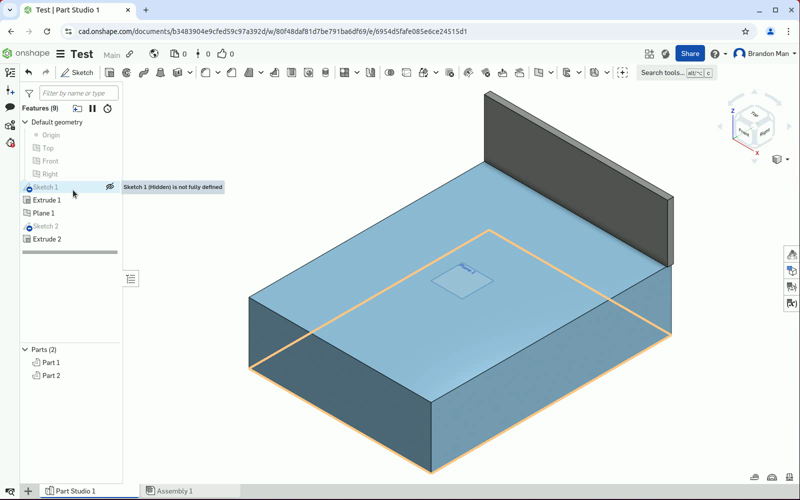
click(73, 189)